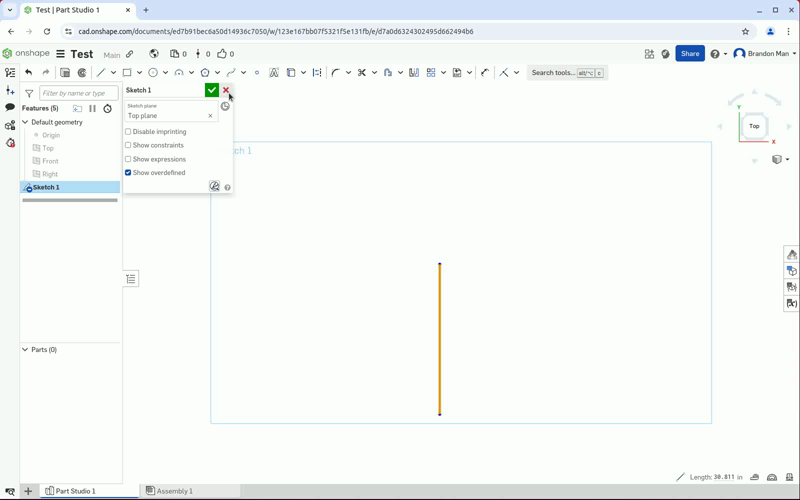
key(shift+h)
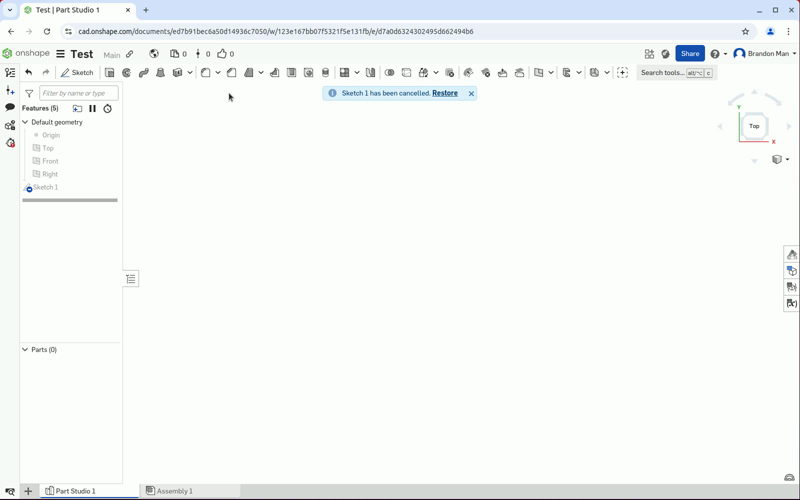
mouse_move(73, 352)
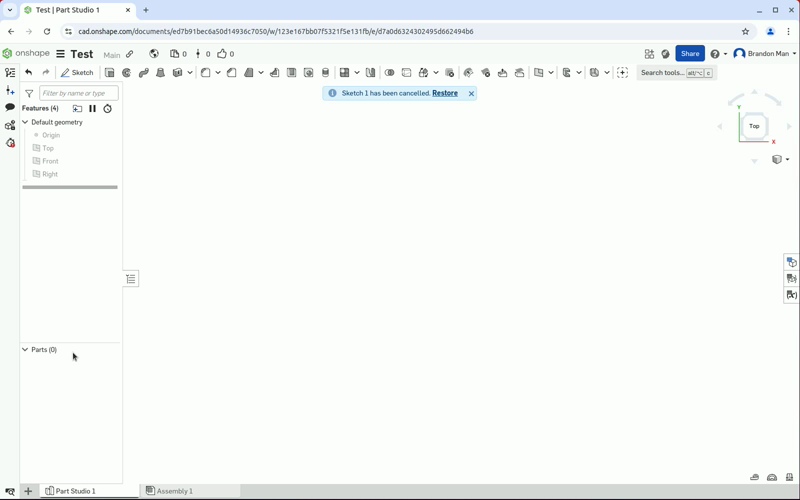
key(y)
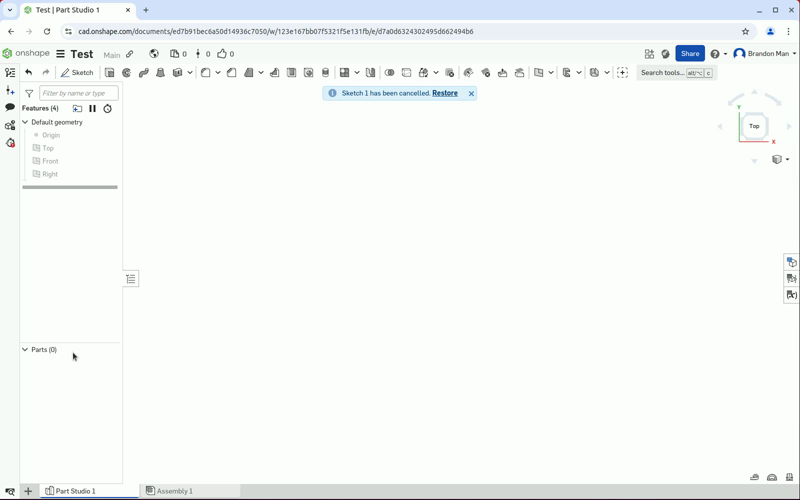
key(shift+p)
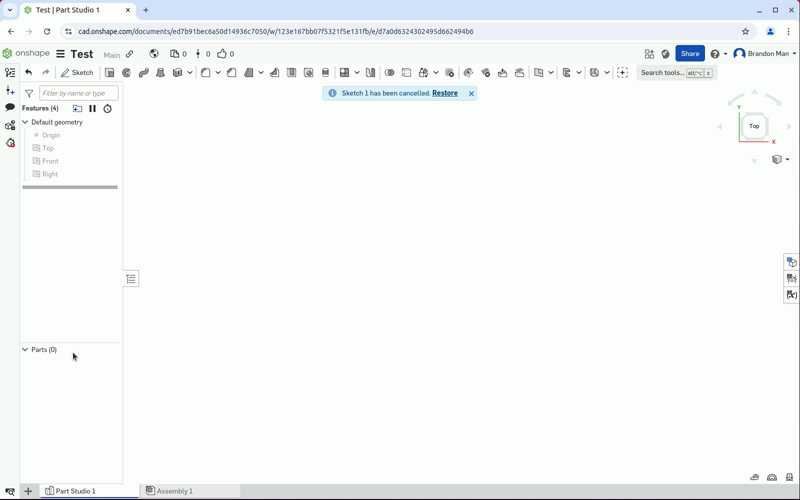
key(space)
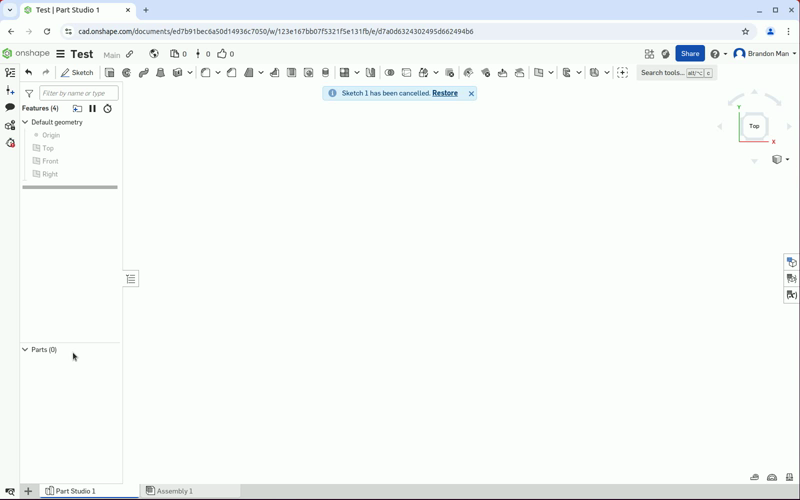
key_down(shift)
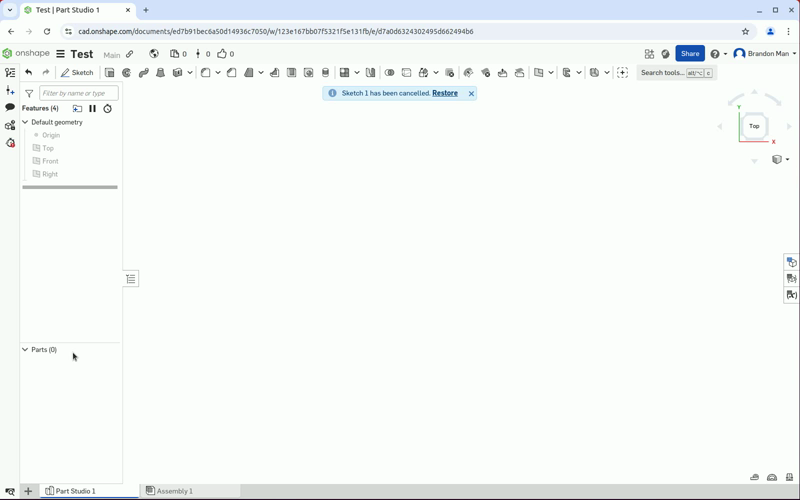
key(up)
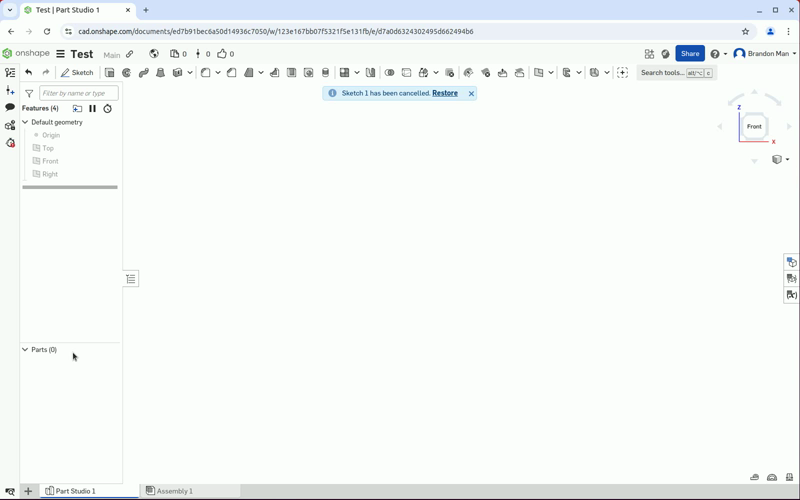
key_up(shift)
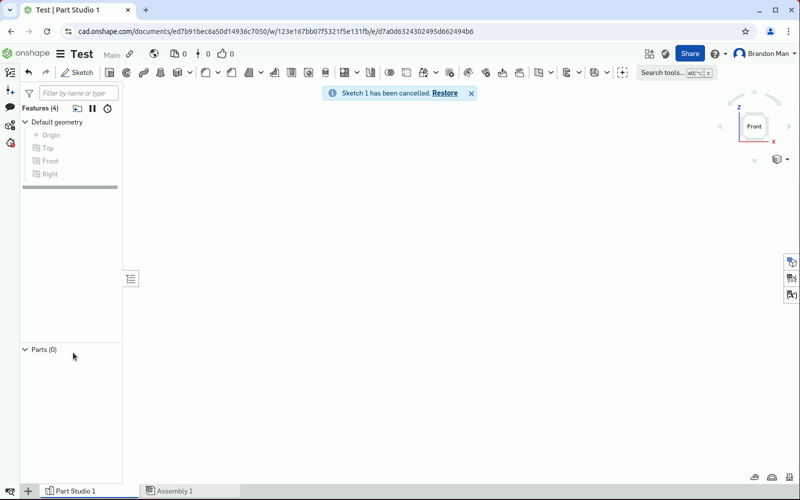
key(space)
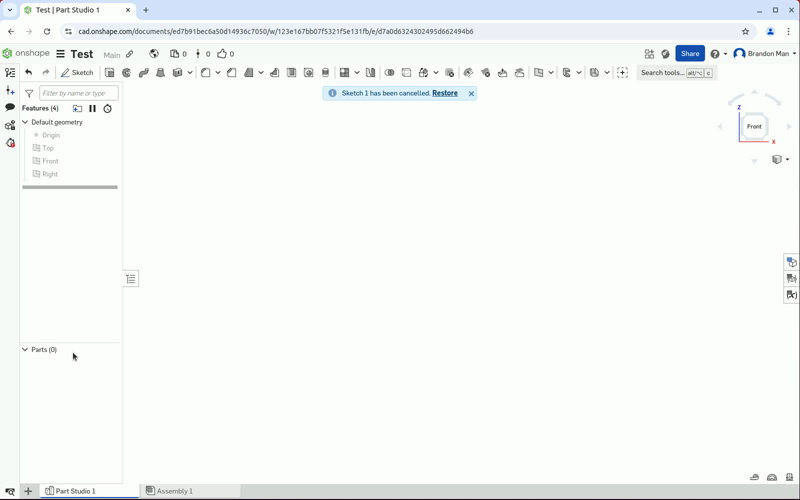
key_down(shift)
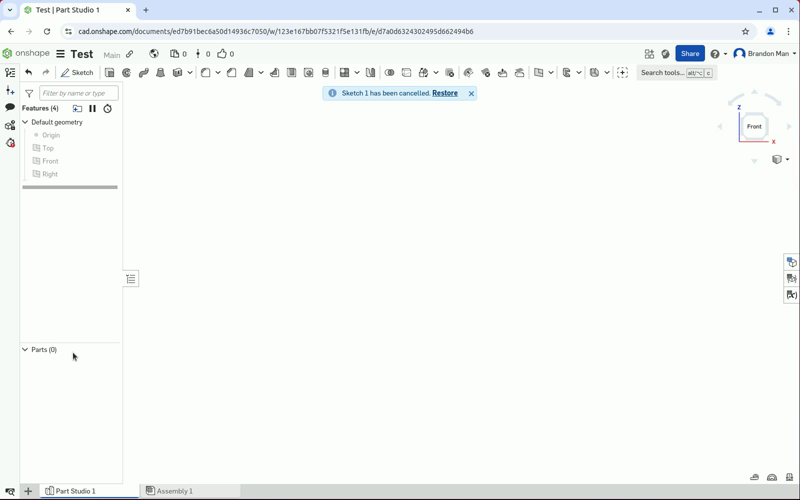
key(left)
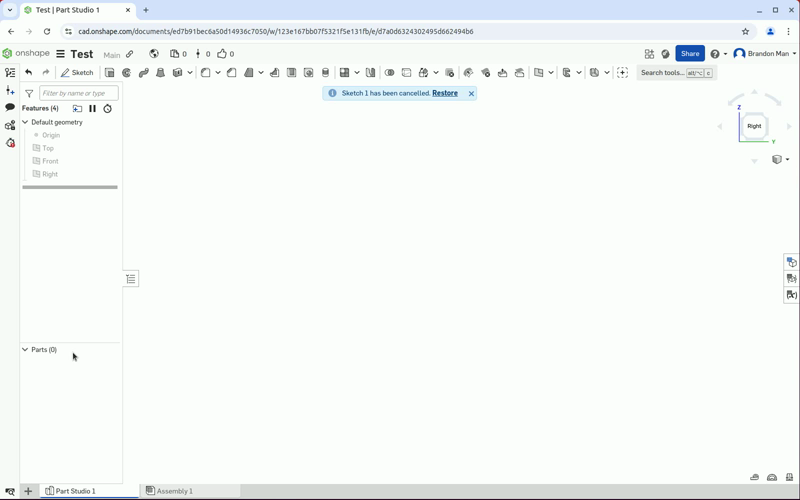
key_up(shift)
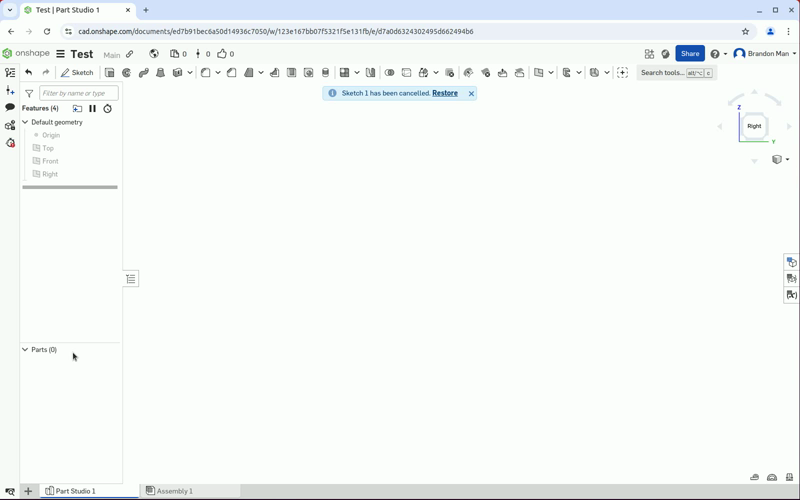
mouse_move(73, 352)
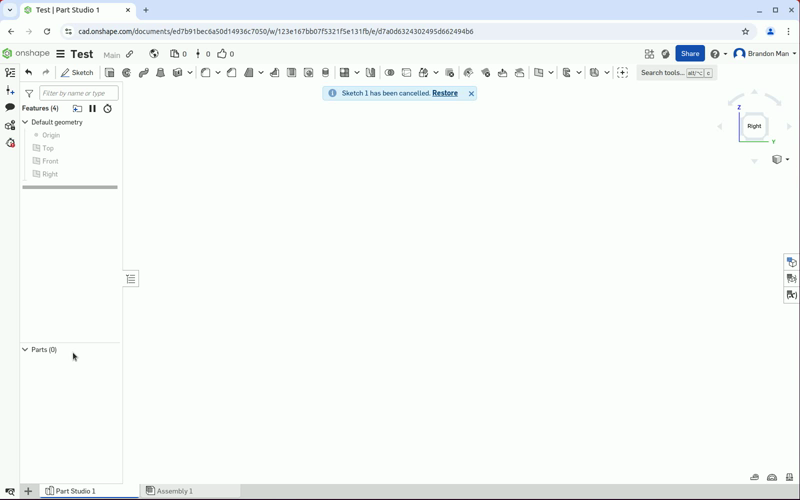
key(shift+y)
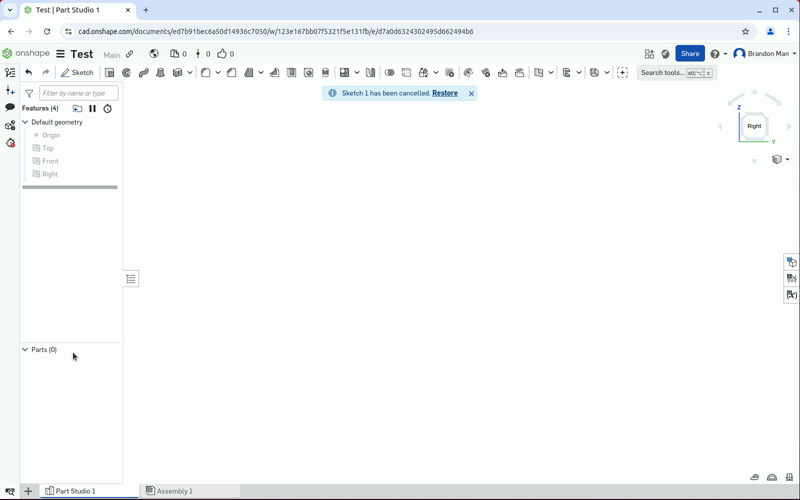
key(shift+s)
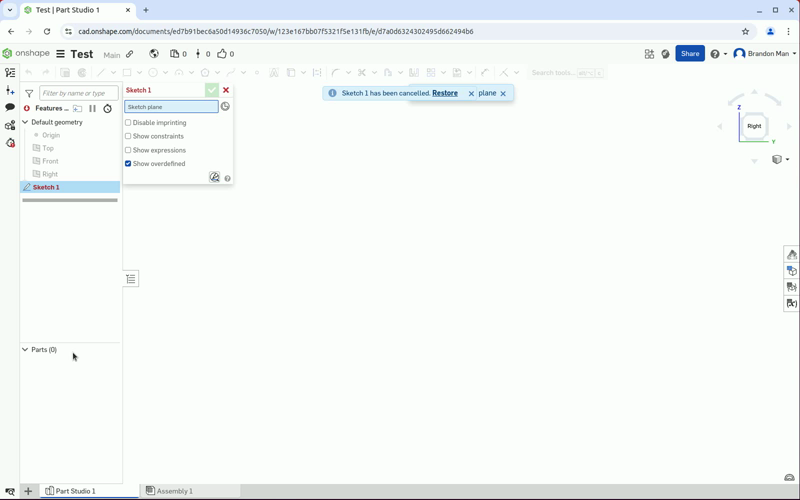
mouse_move(73, 176)
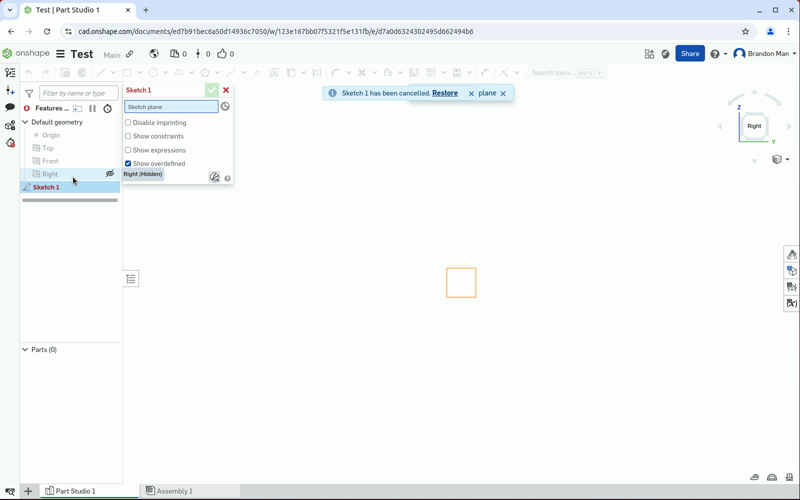
click(73, 176)
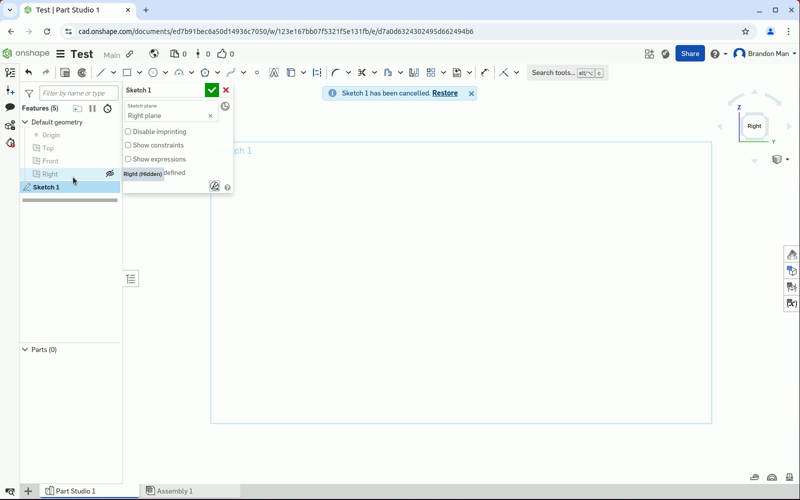
mouse_move(73, 352)
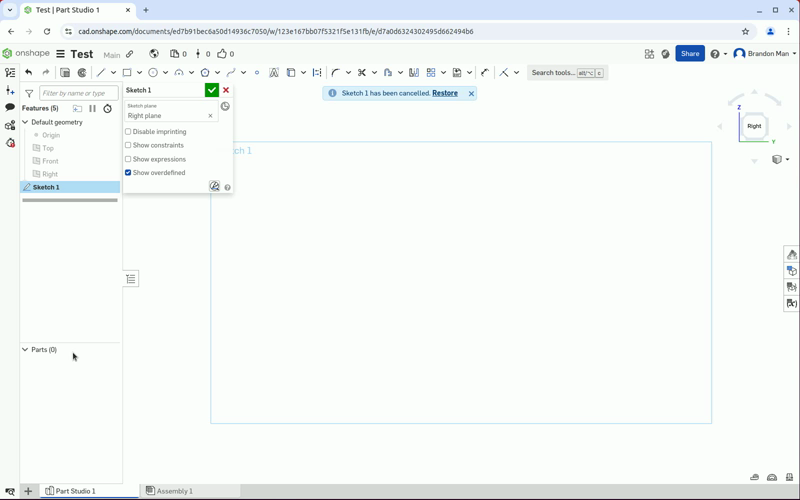
key(y)
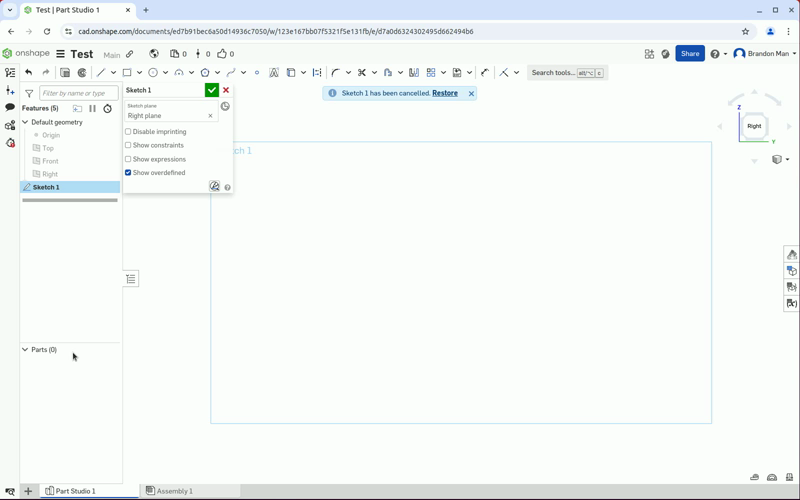
key(l)
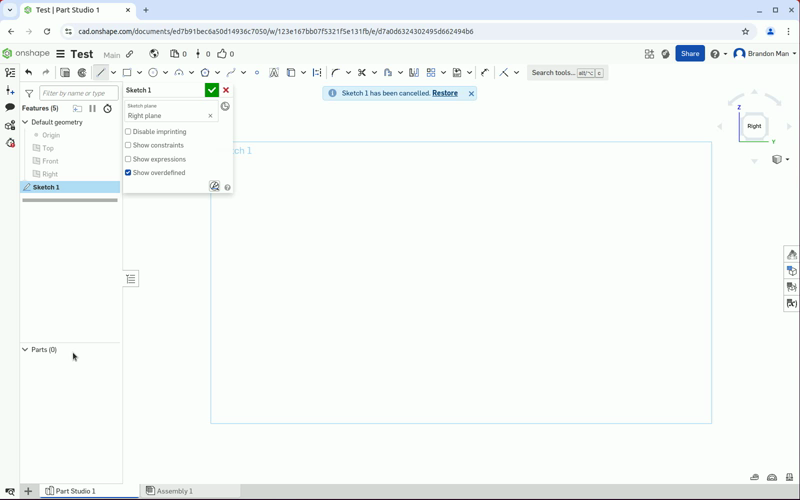
key_down(shift)
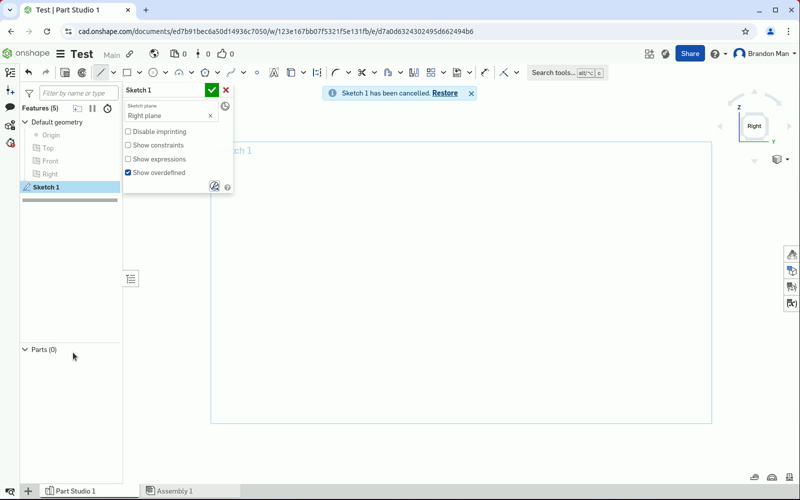
mouse_move(460, 282)
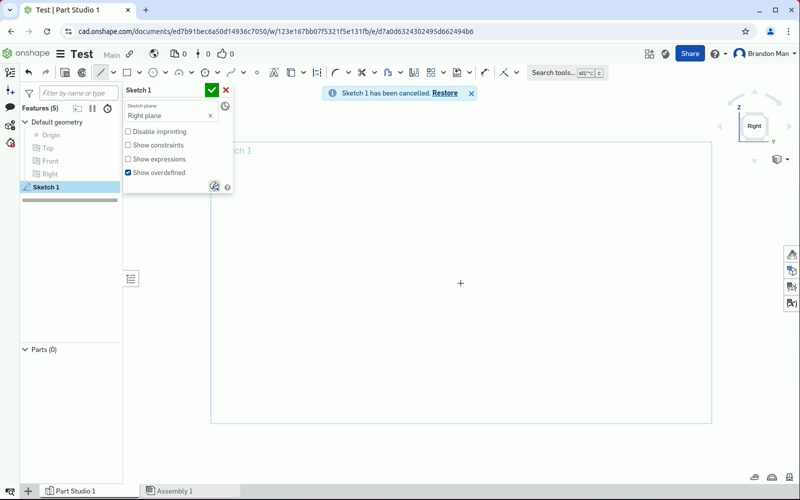
click(460, 282)
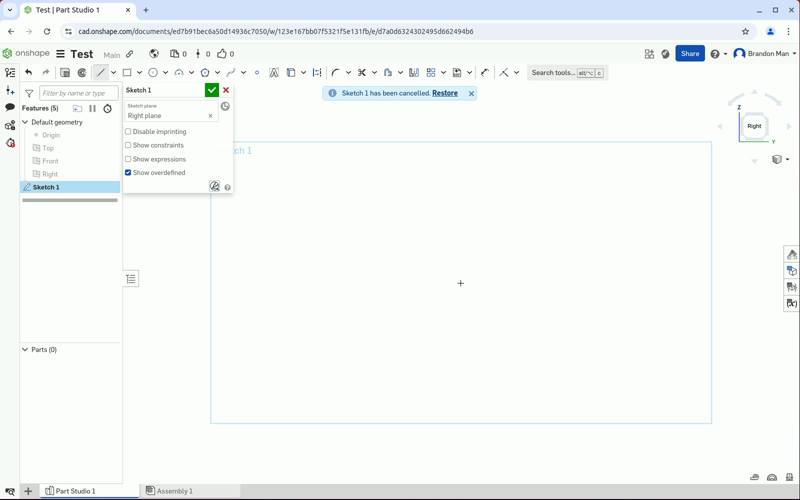
key_up(shift)
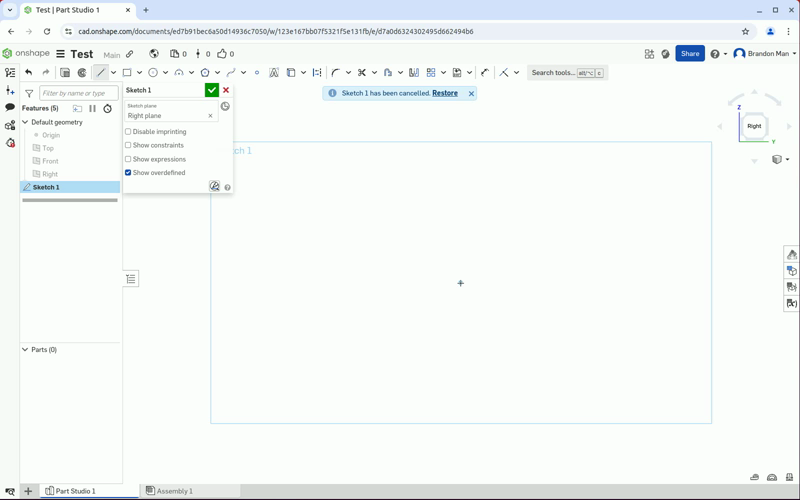
key_down(shift)
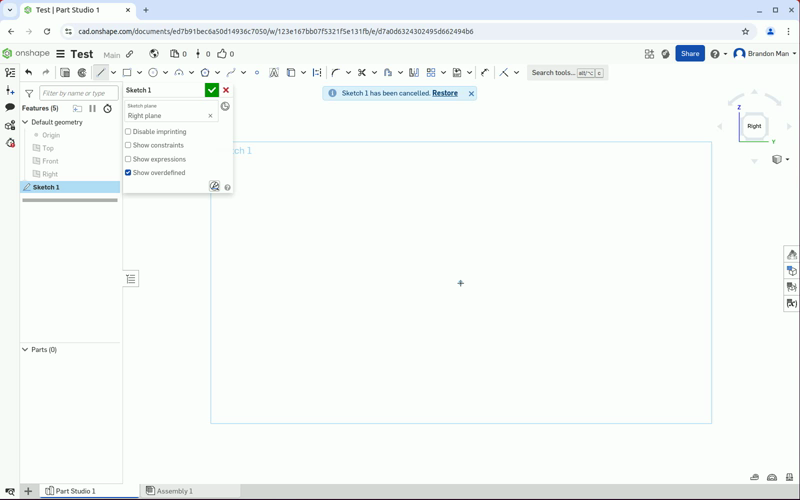
mouse_move(535, 282)
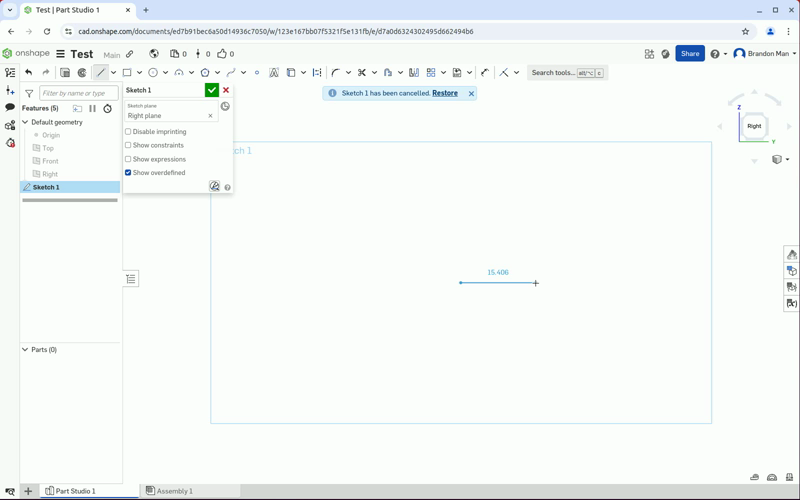
click(535, 282)
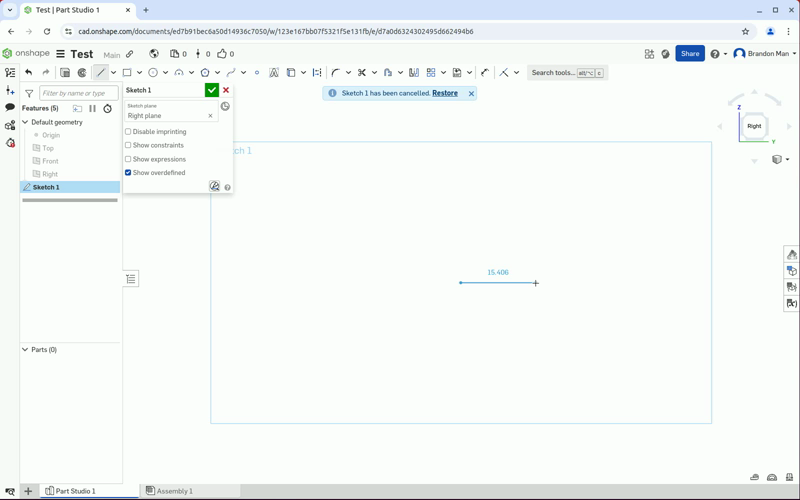
key_up(shift)
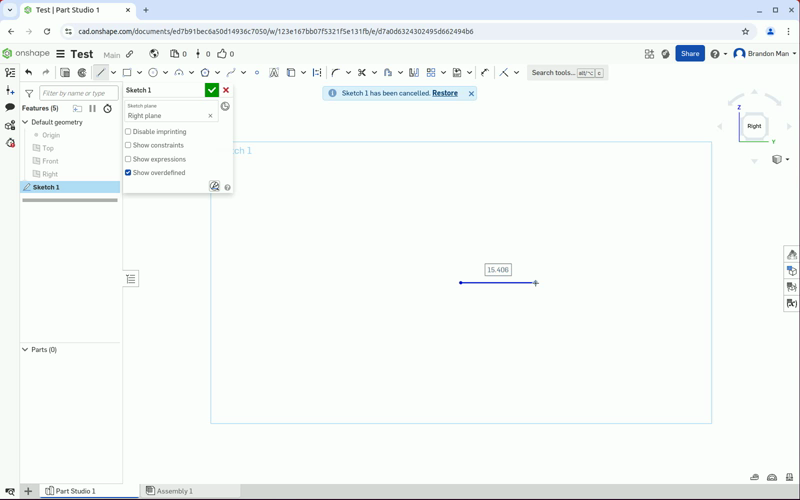
key_down(shift)
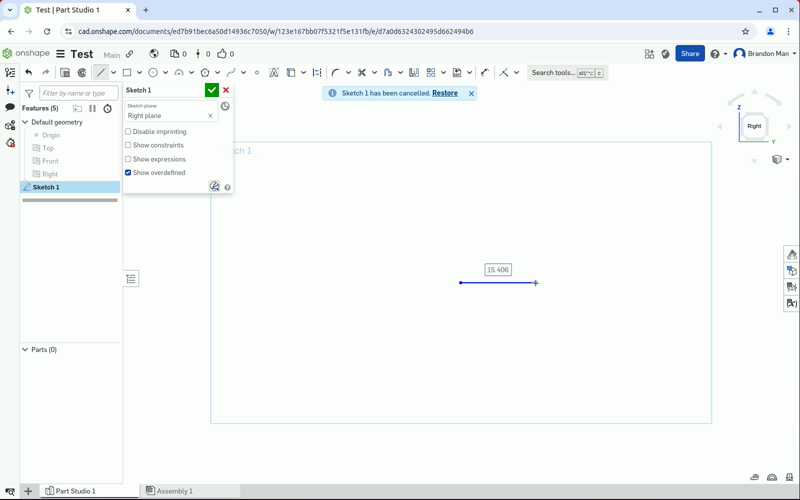
mouse_move(535, 189)
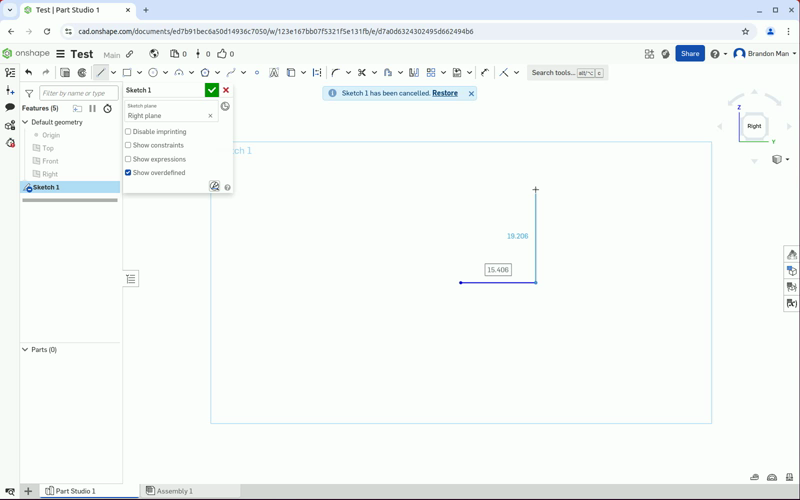
click(535, 189)
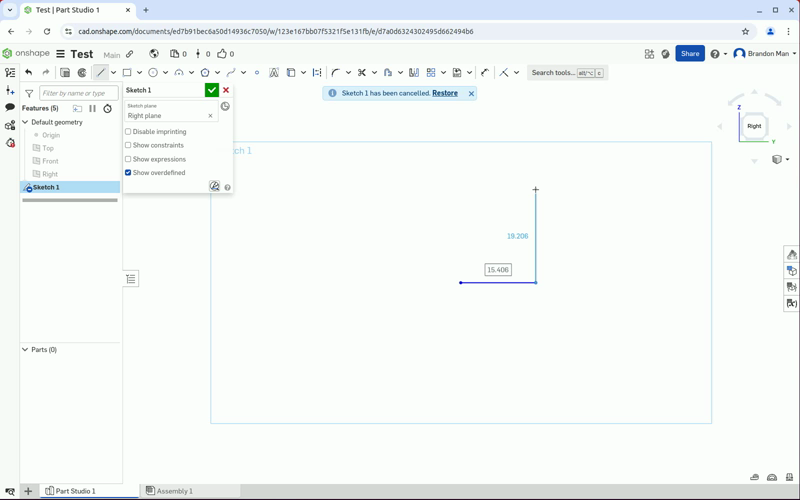
key_up(shift)
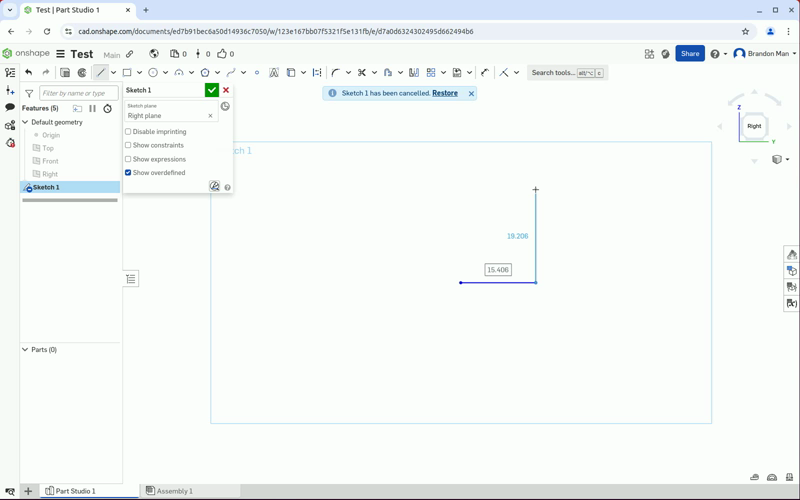
key_down(shift)
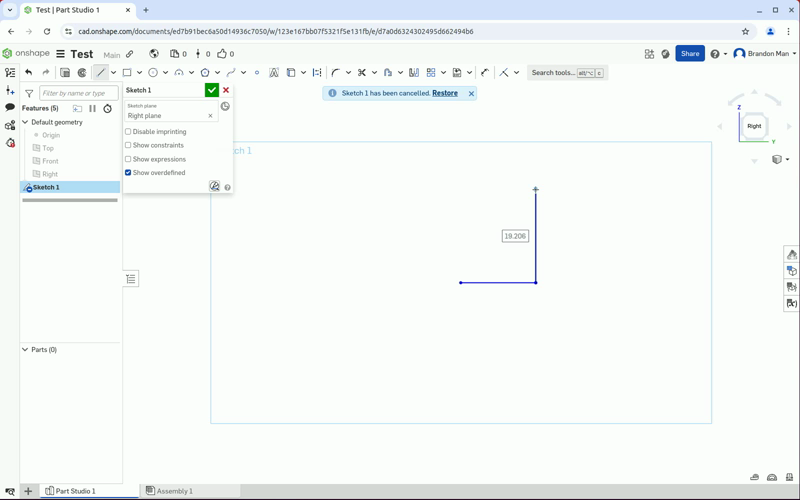
mouse_move(460, 189)
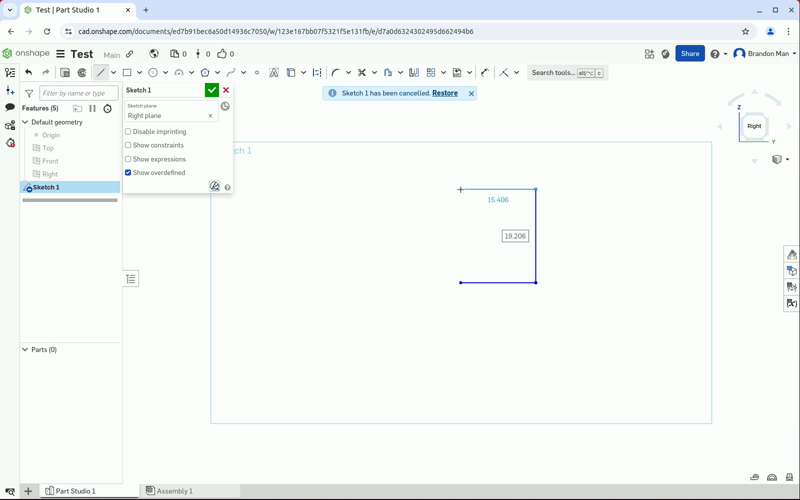
click(460, 189)
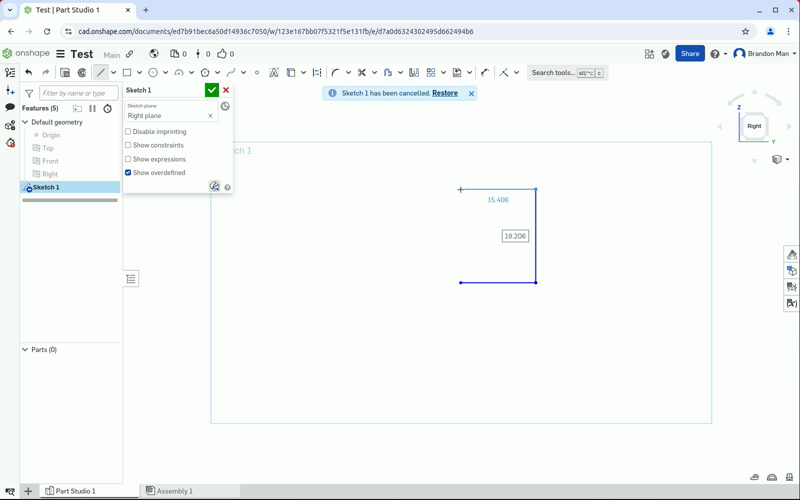
key_up(shift)
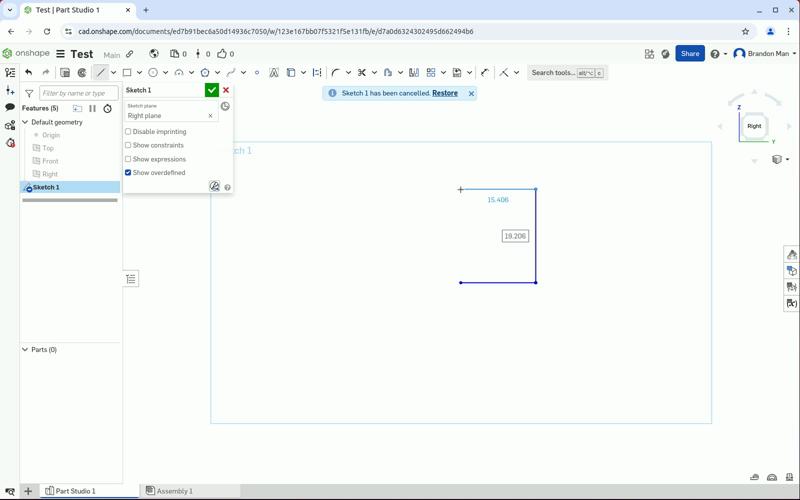
key_down(shift)
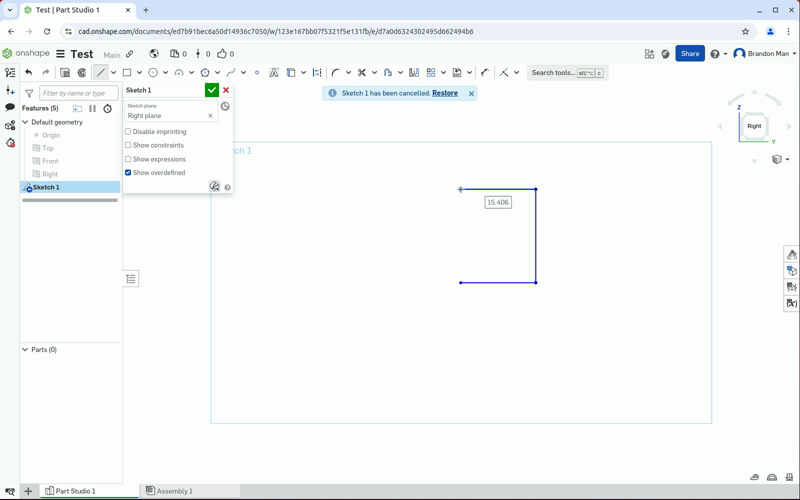
mouse_move(460, 282)
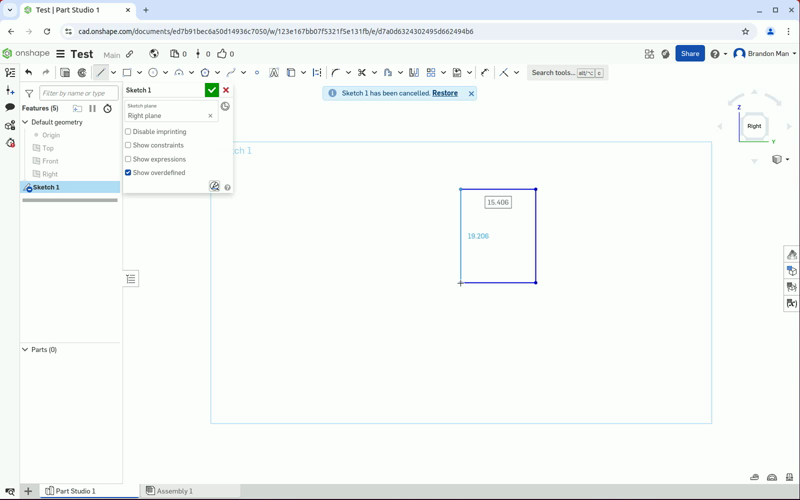
key_up(shift)
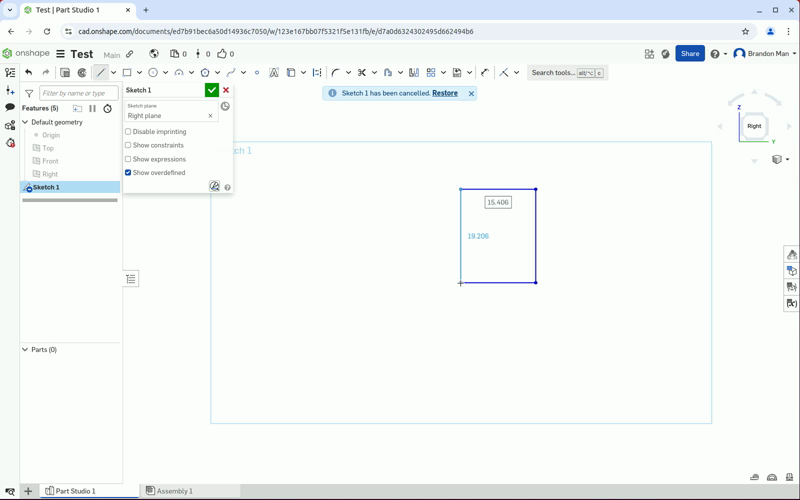
click(460, 282)
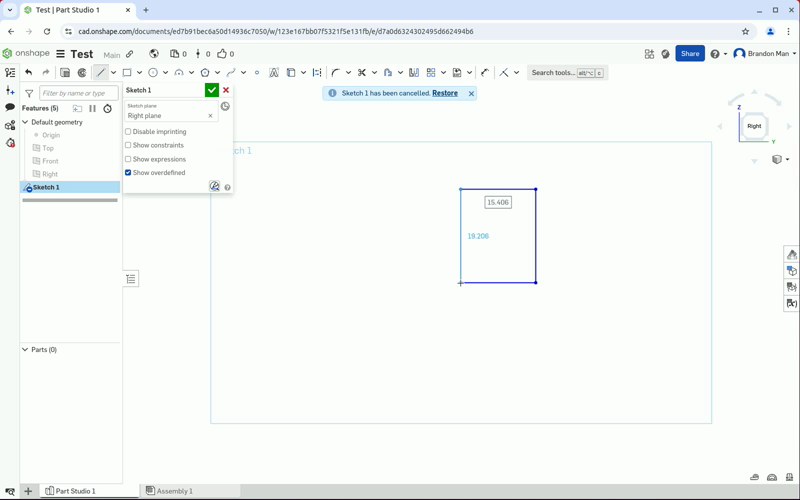
key(esc)
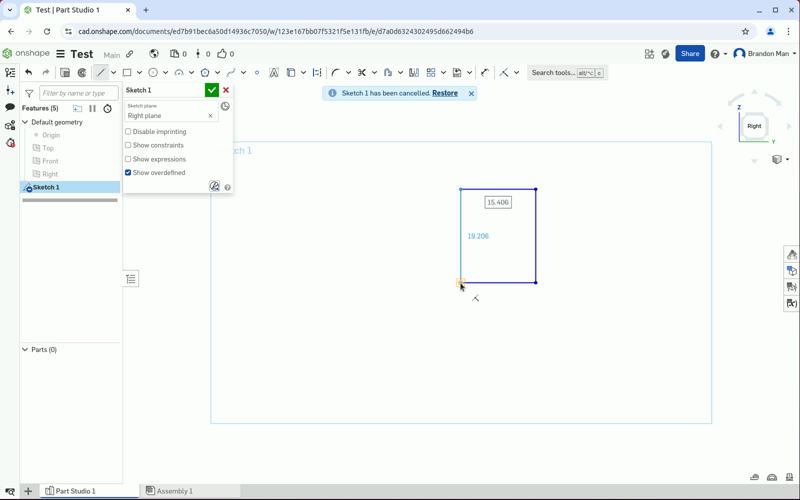
mouse_move(467, 203)
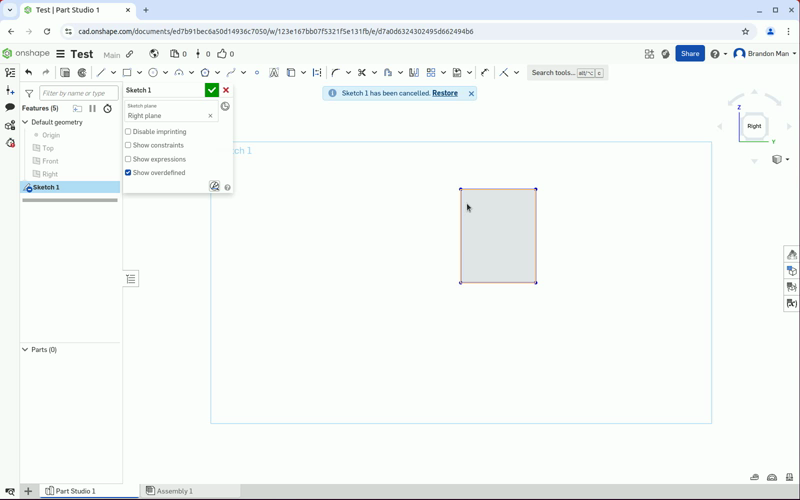
click(467, 203)
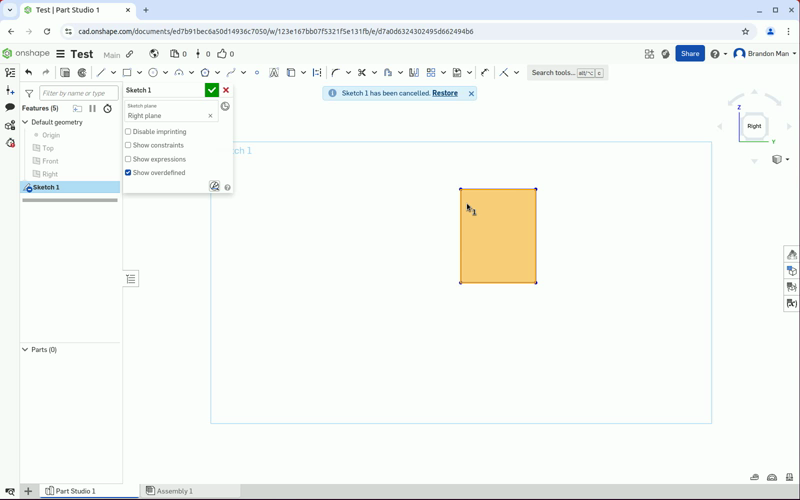
mouse_move(73, 352)
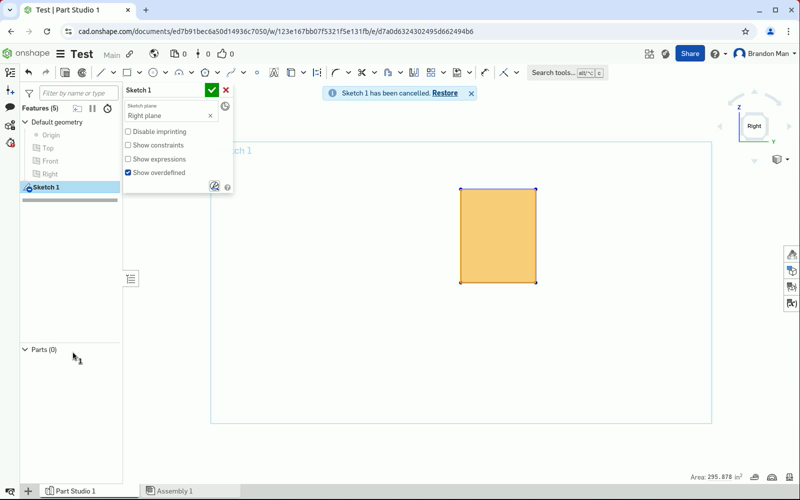
key(shift+y)
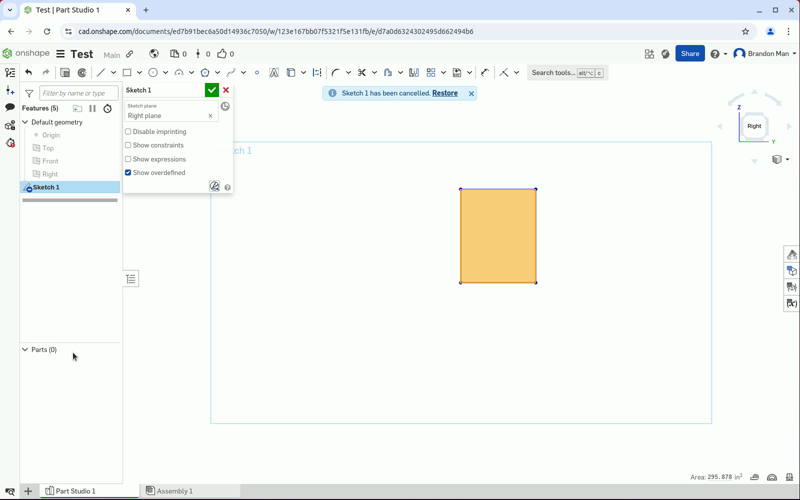
key(shift+e)
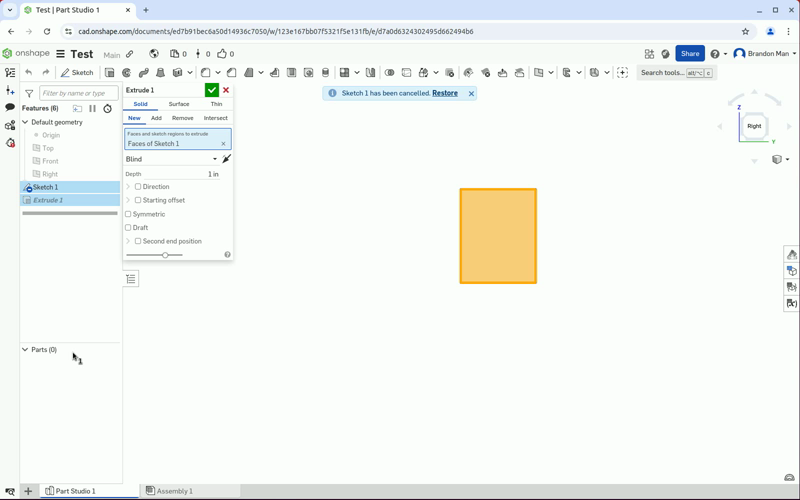
mouse_move(143, 106)
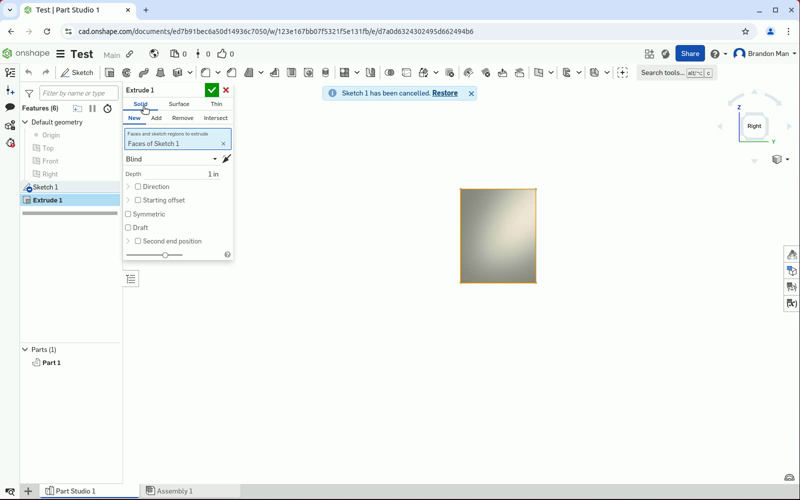
click(143, 106)
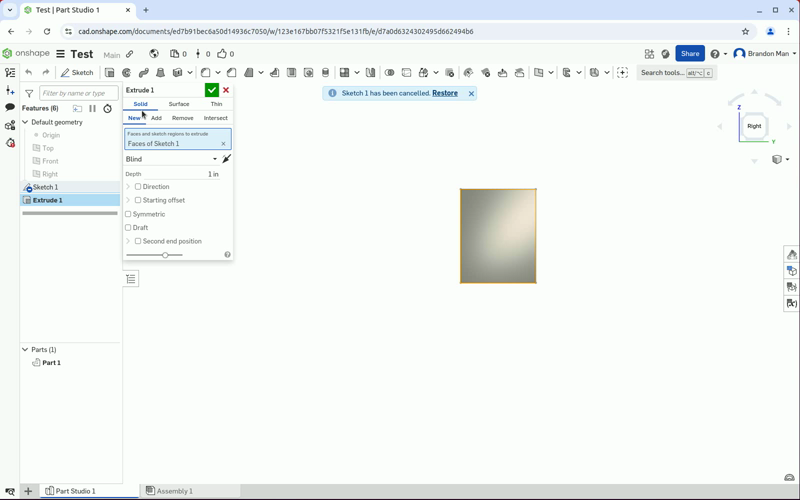
mouse_move(137, 120)
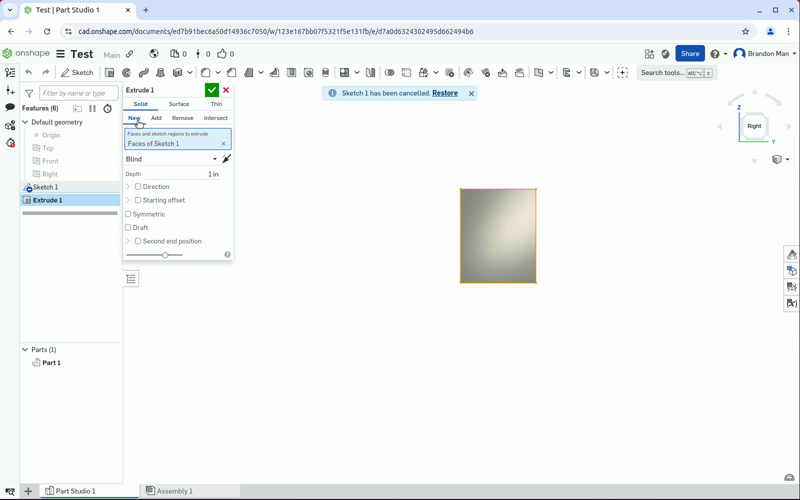
click(137, 120)
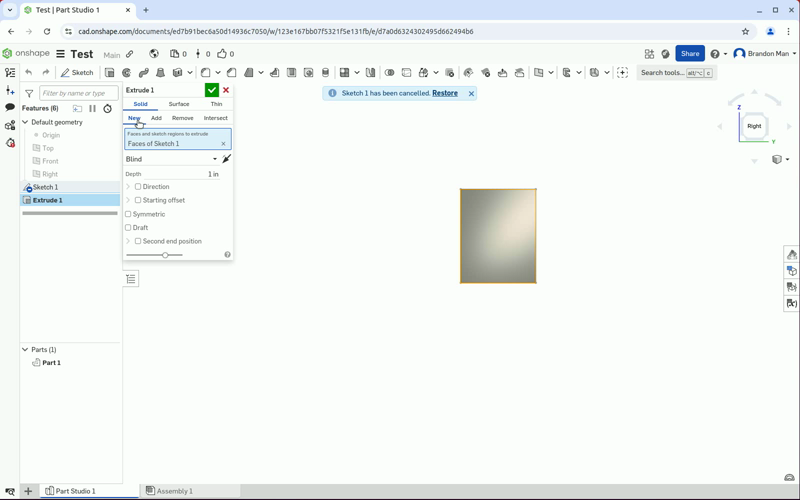
key(tab, 4)
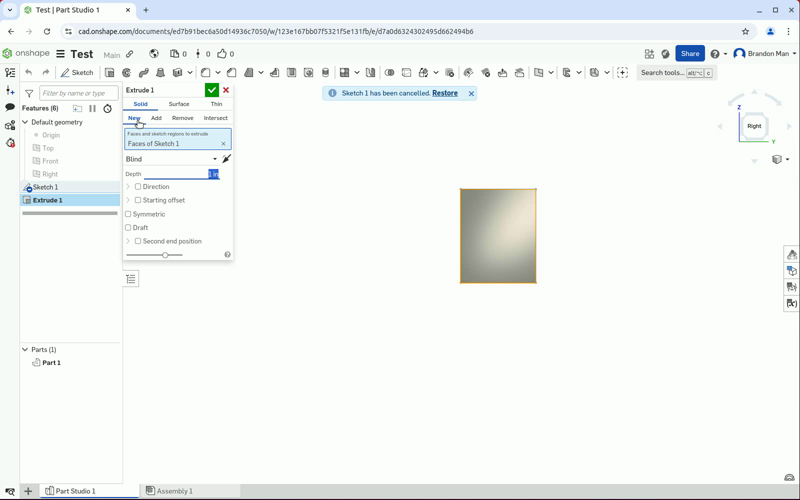
text(23.108)
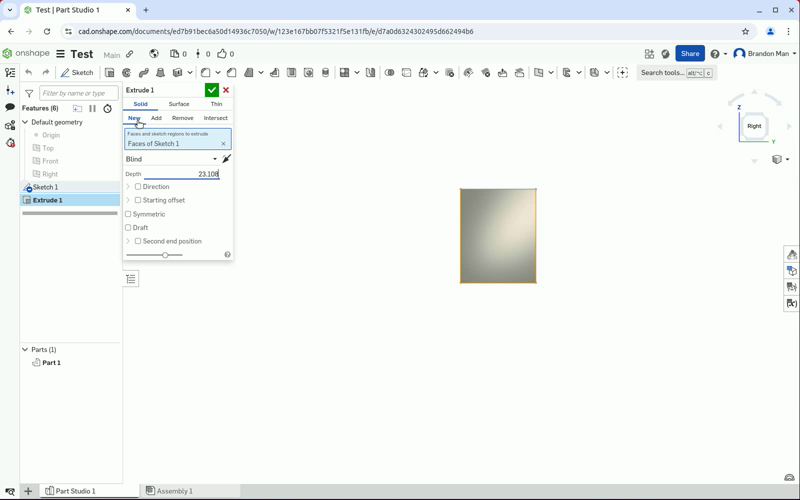
key(enter)
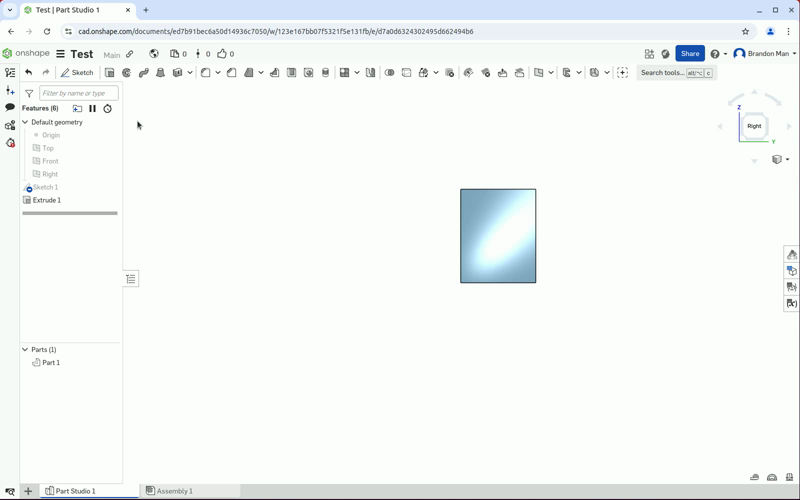
key(shift+h)
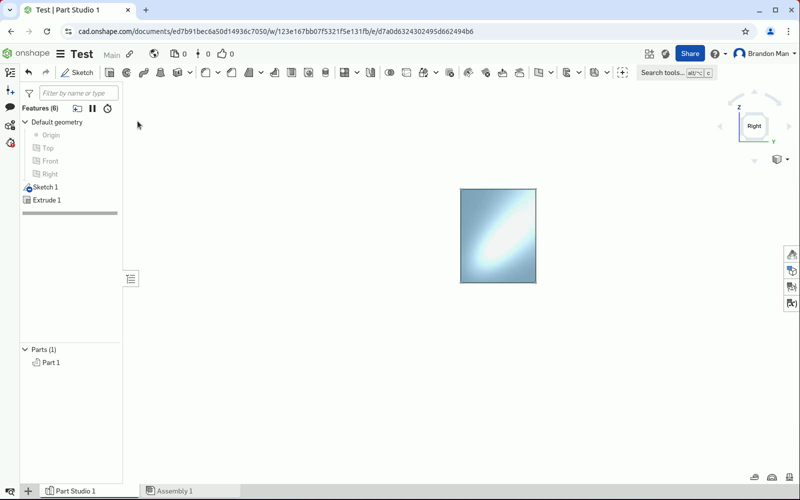
key(shift+h)
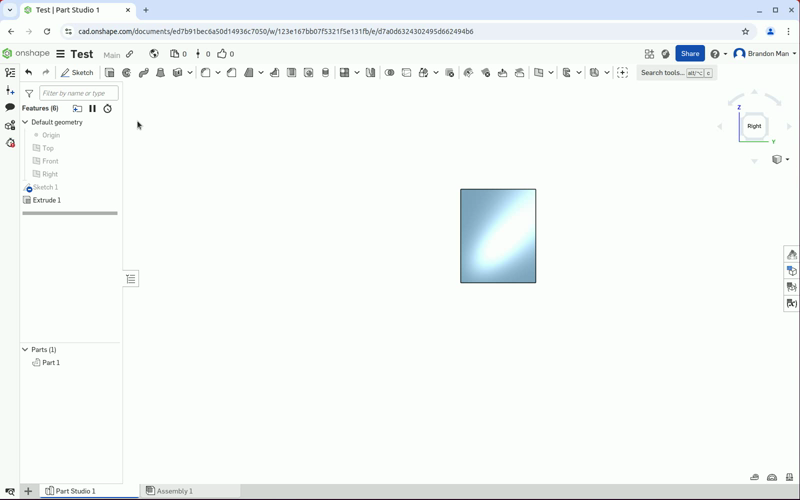
mouse_move(73, 189)
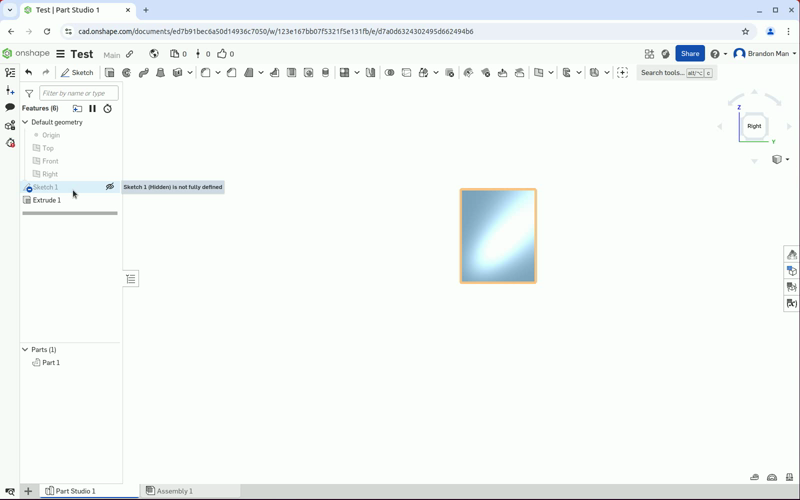
click(73, 189)
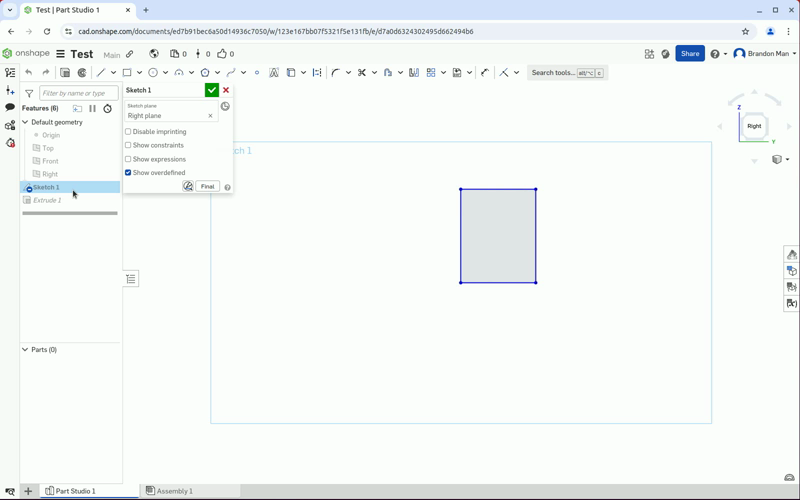
mouse_move(229, 92)
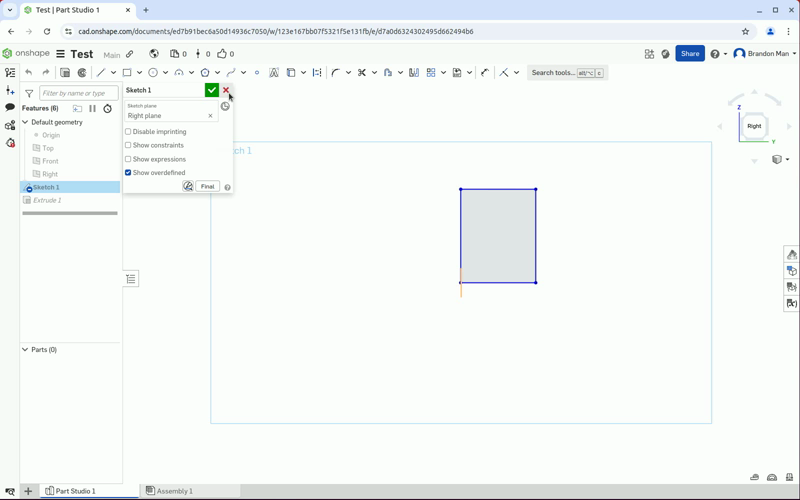
click(229, 92)
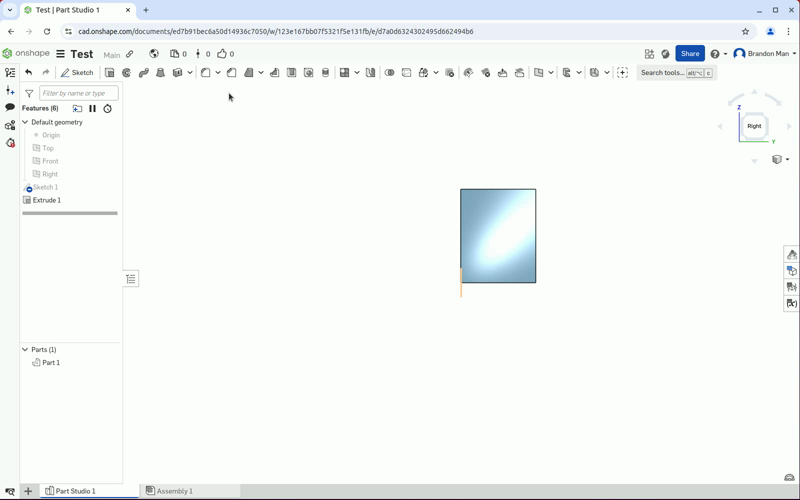
mouse_move(541, 75)
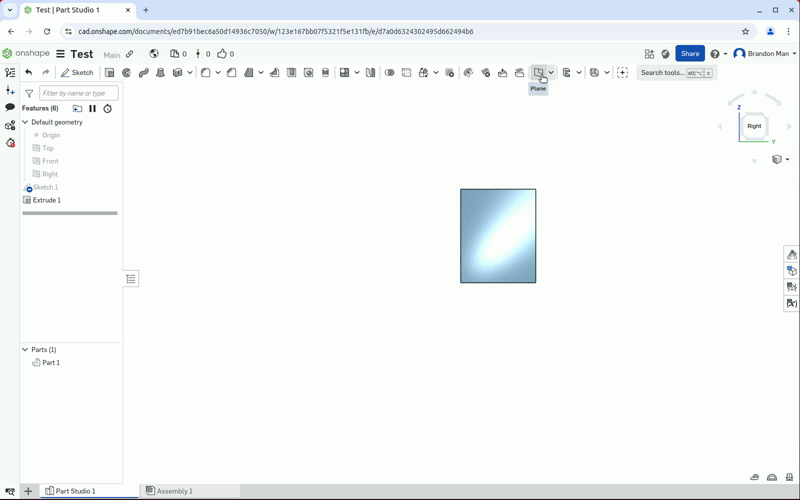
click(541, 75)
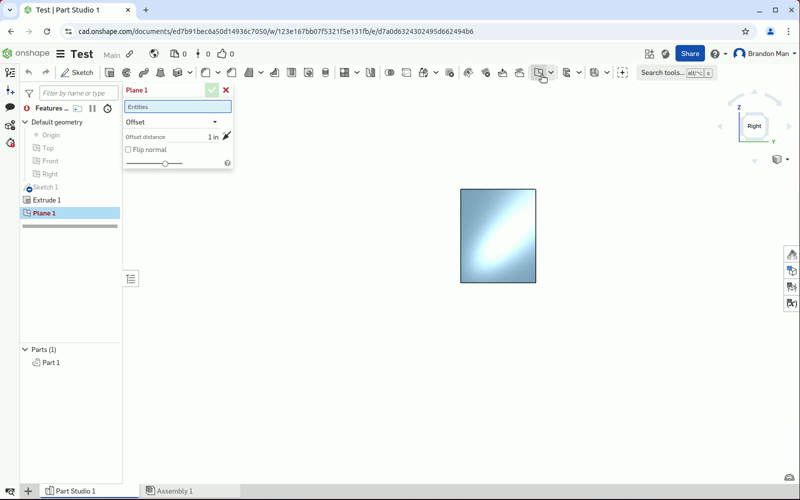
mouse_move(73, 176)
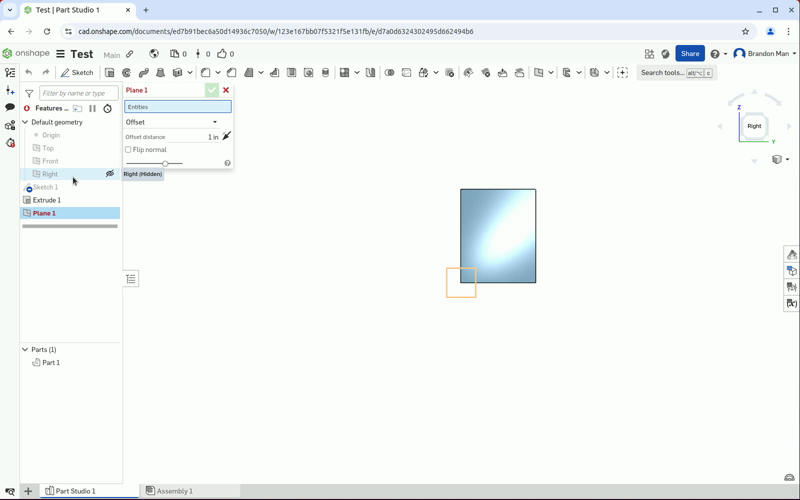
click(73, 176)
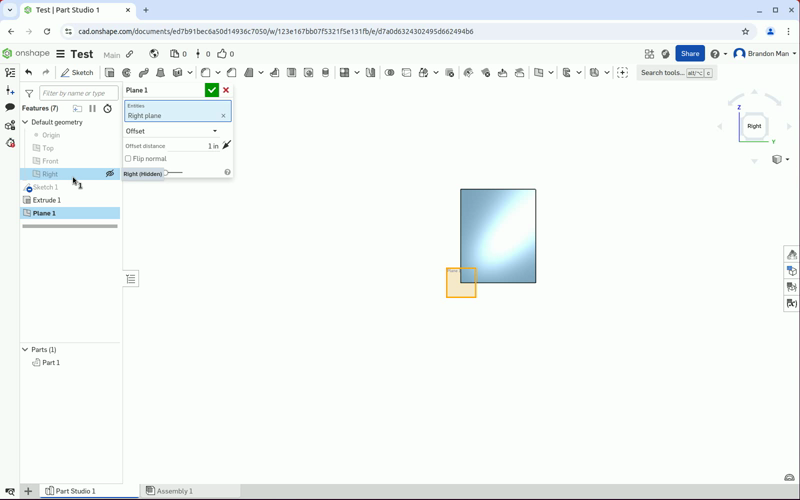
key(tab, 2)
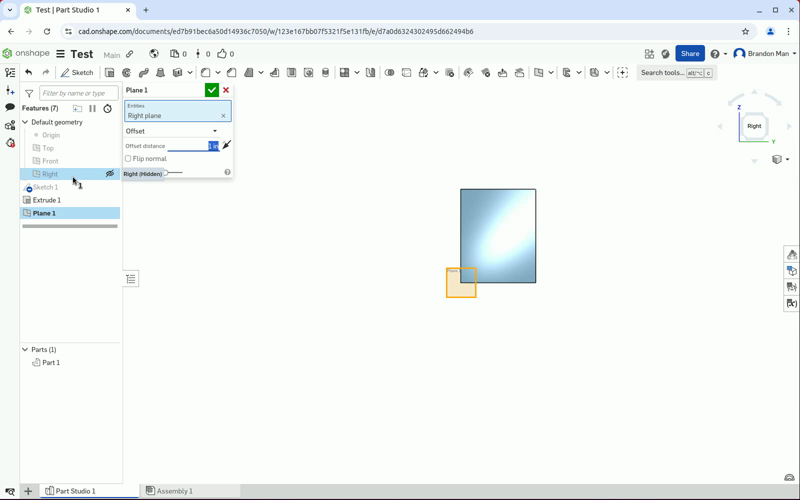
text(23.108)
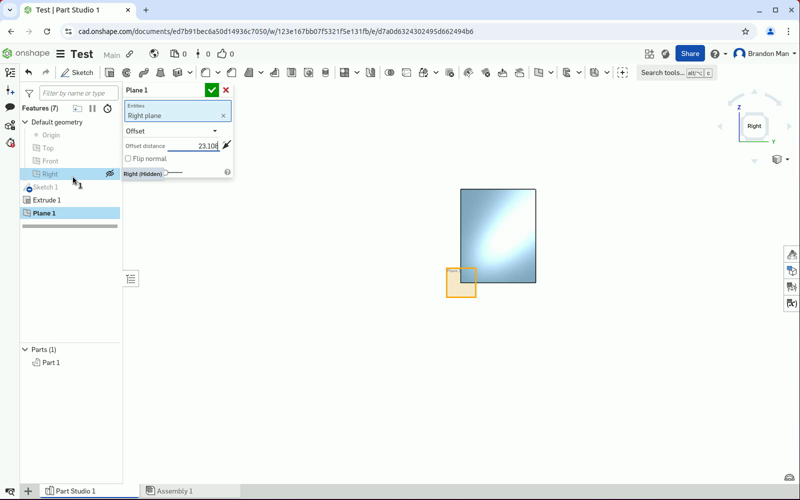
key(enter, 2)
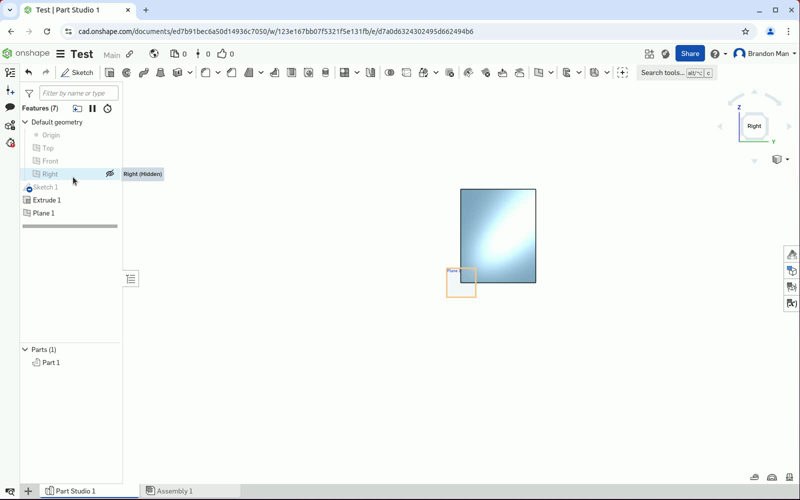
key(shift+s)
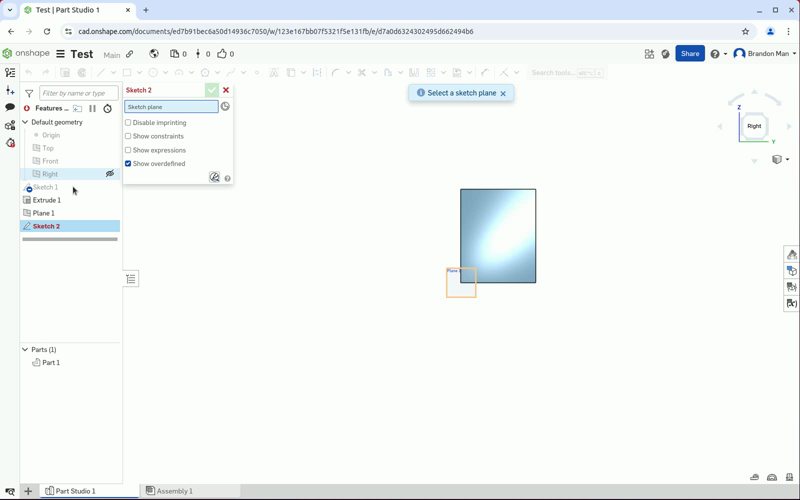
mouse_move(73, 215)
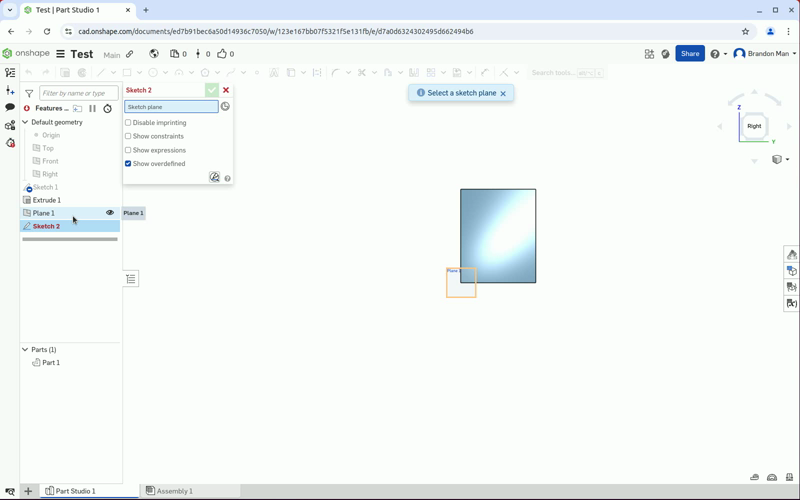
click(73, 215)
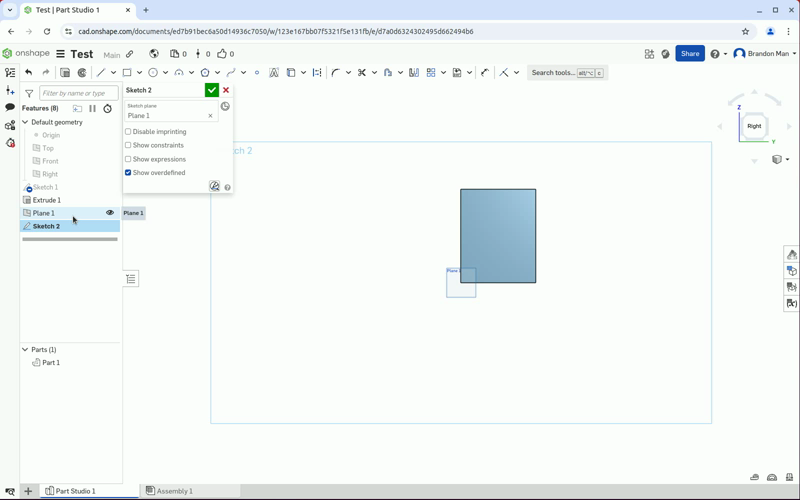
mouse_move(73, 352)
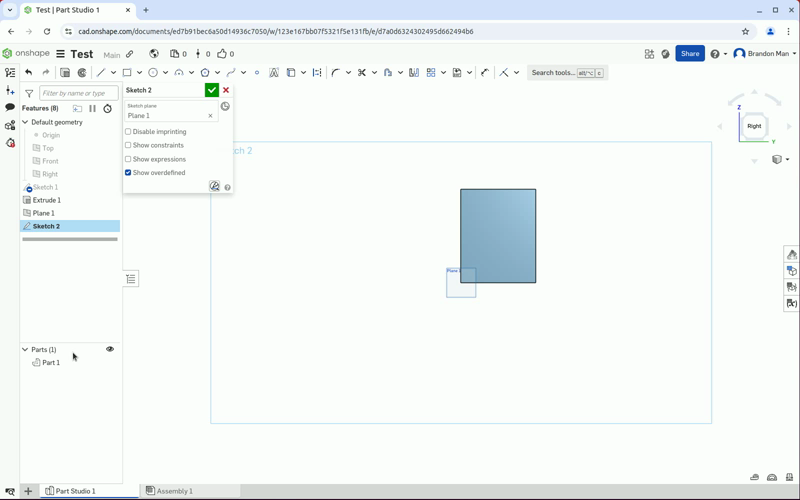
key(y)
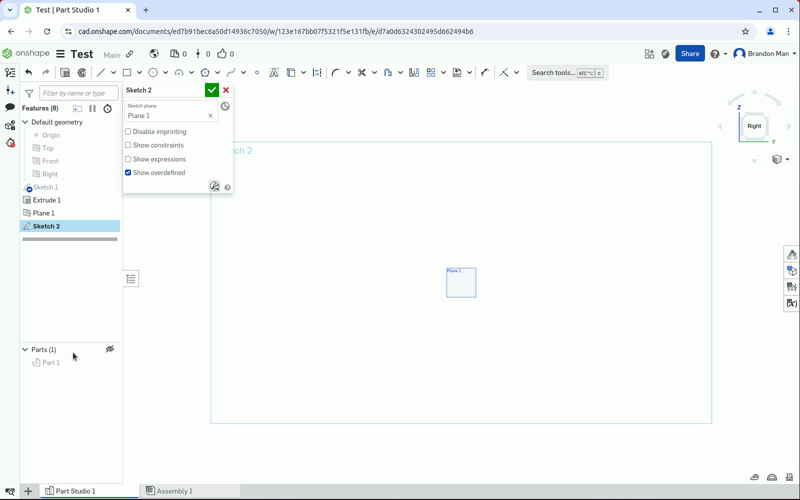
key(l)
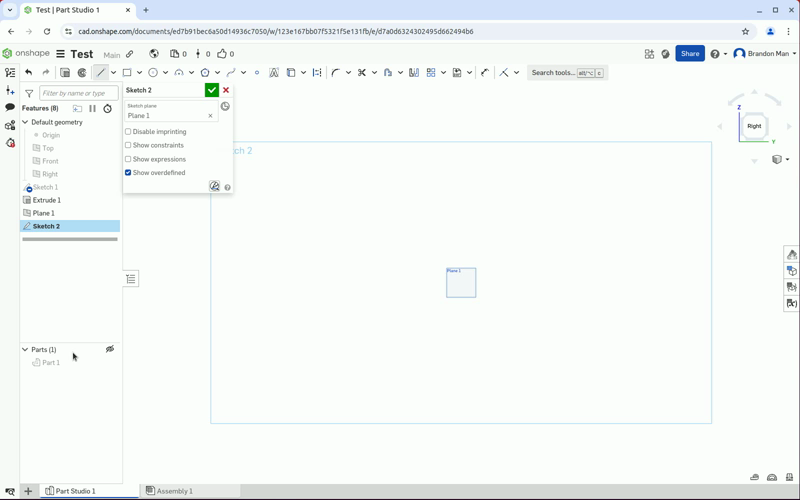
key_down(shift)
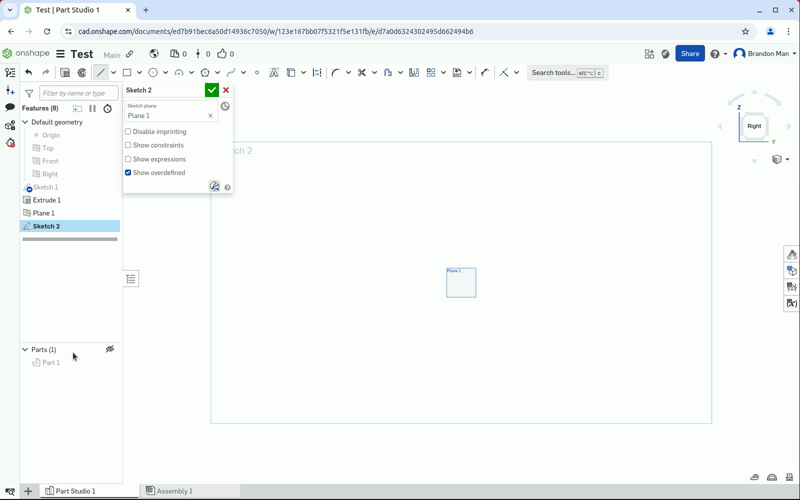
mouse_move(460, 264)
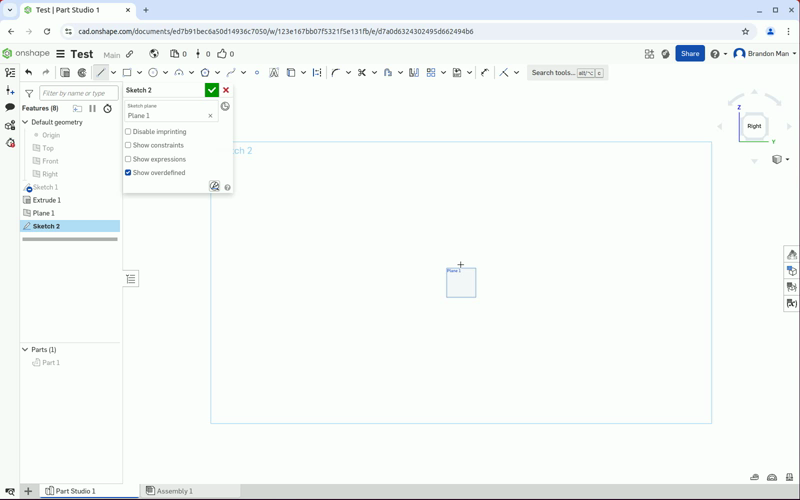
click(460, 264)
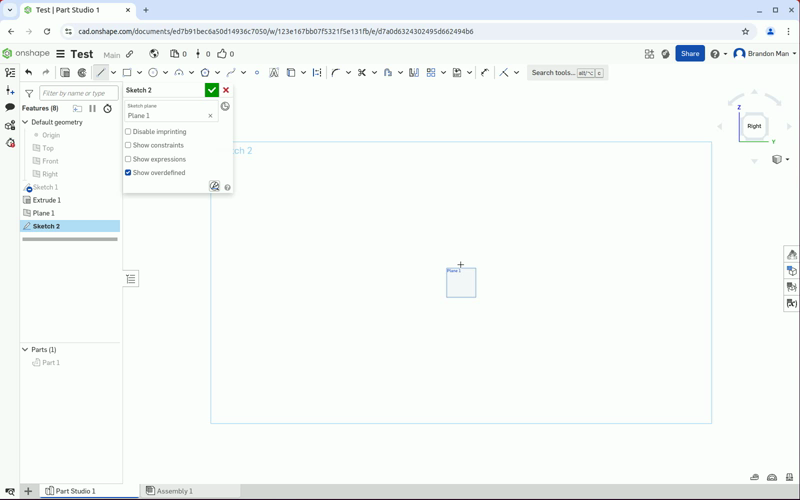
key_up(shift)
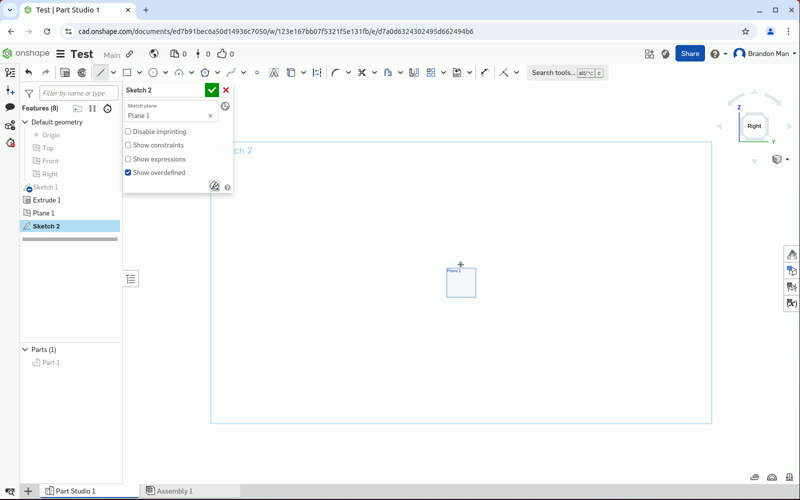
key_down(shift)
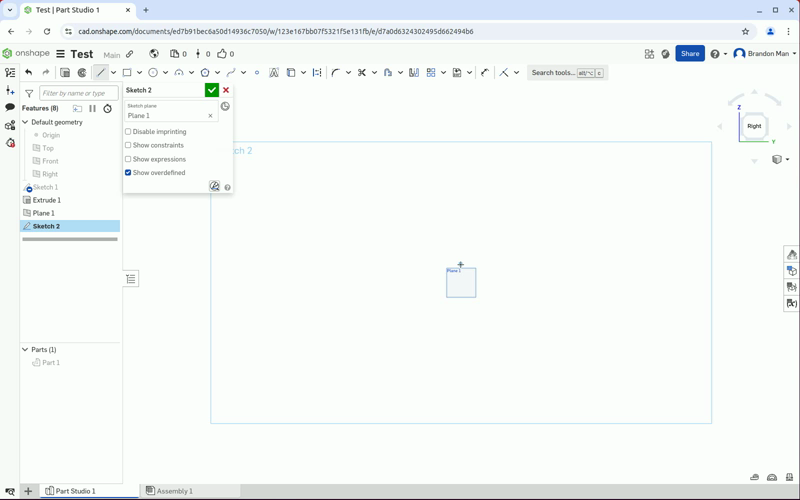
mouse_move(517, 188)
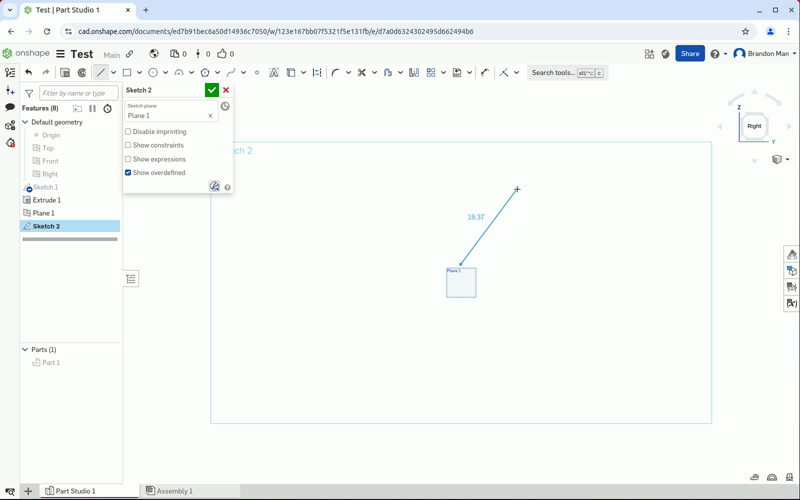
click(517, 188)
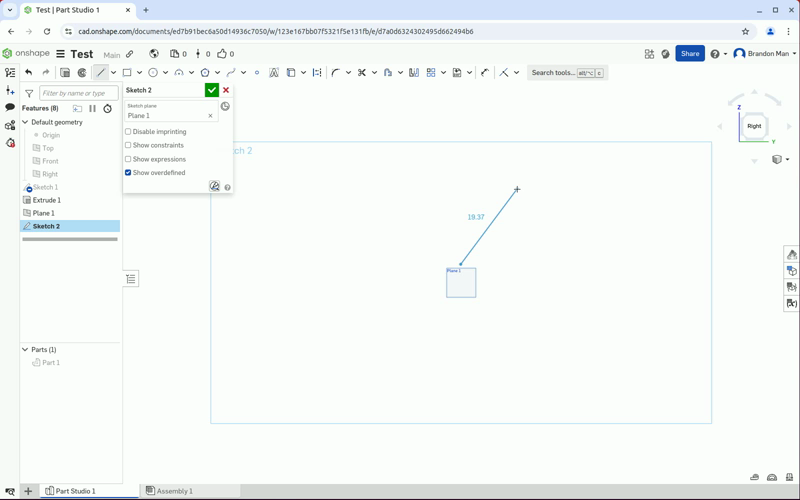
key_up(shift)
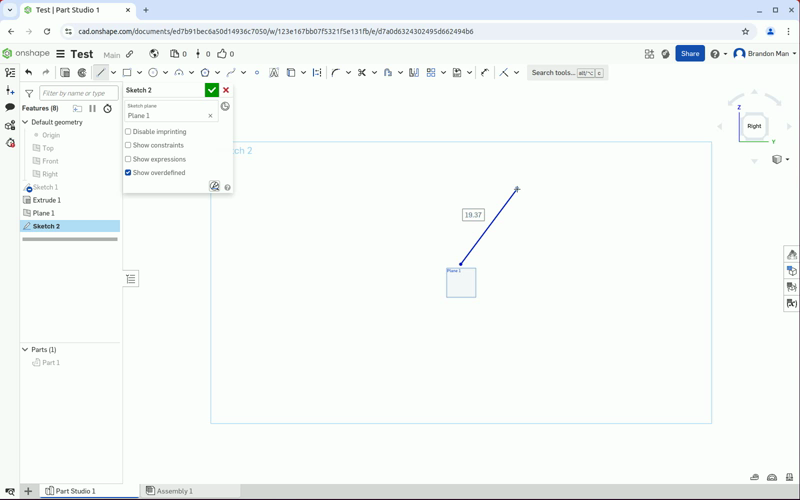
key_down(shift)
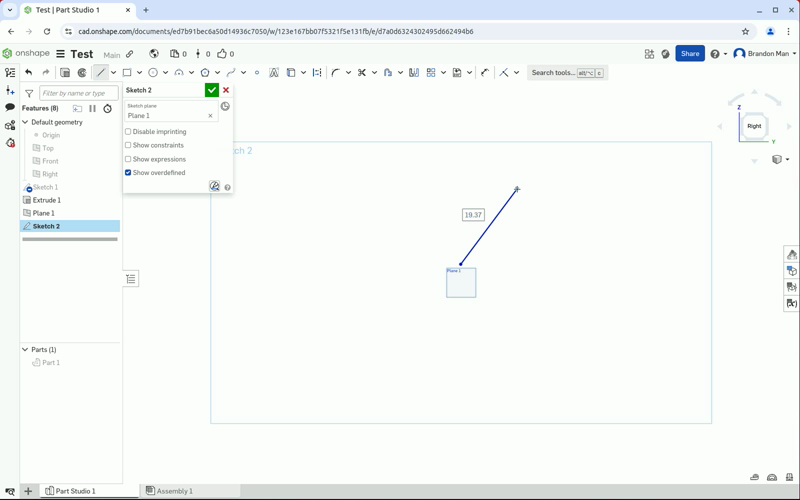
mouse_move(547, 188)
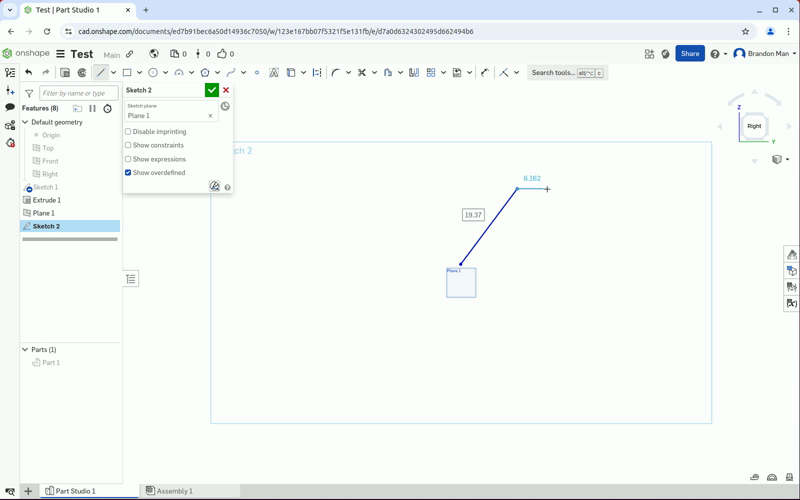
mouse_move(460, 188)
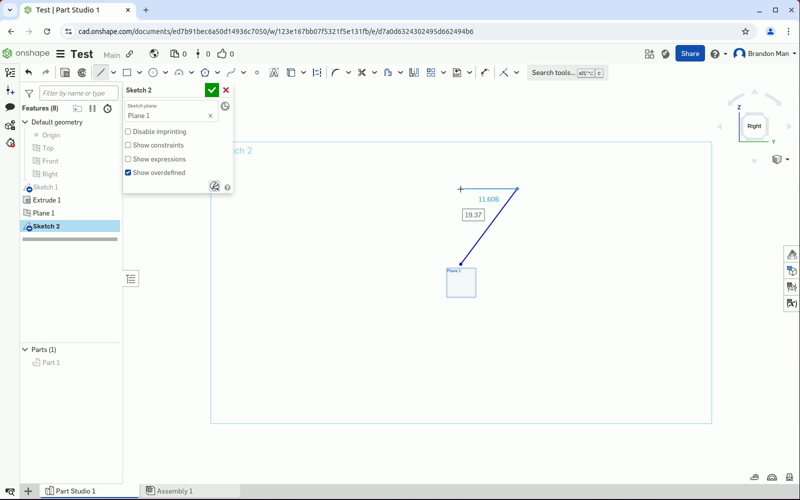
click(460, 188)
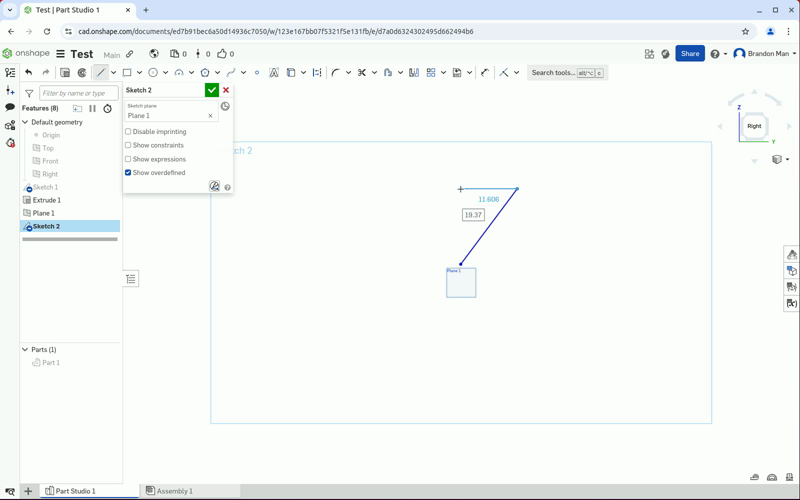
key_up(shift)
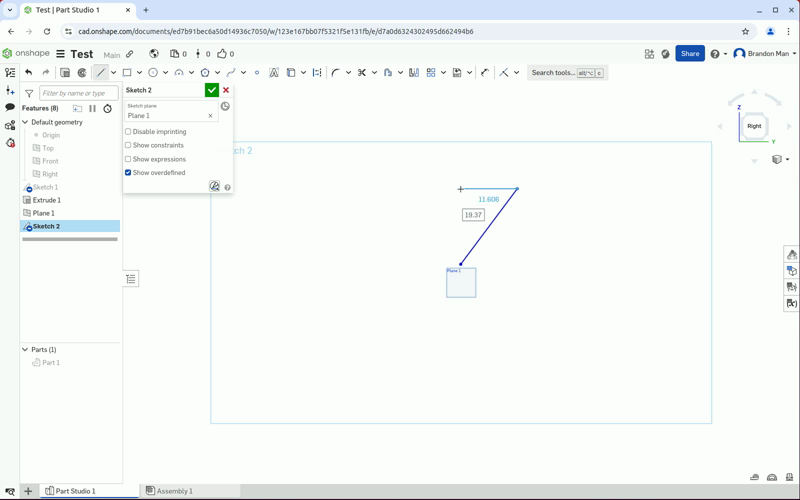
key_down(shift)
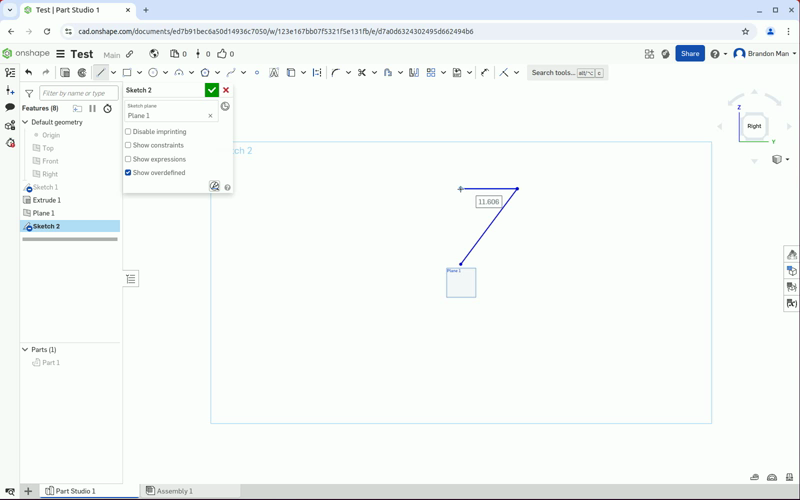
mouse_move(460, 264)
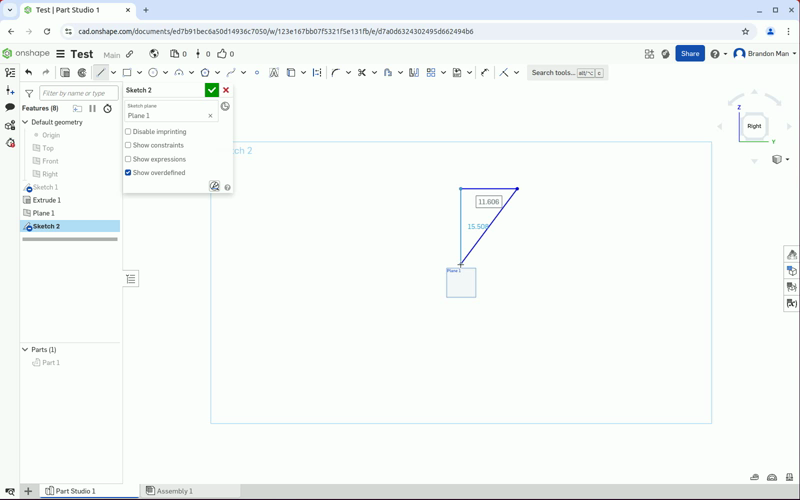
key_up(shift)
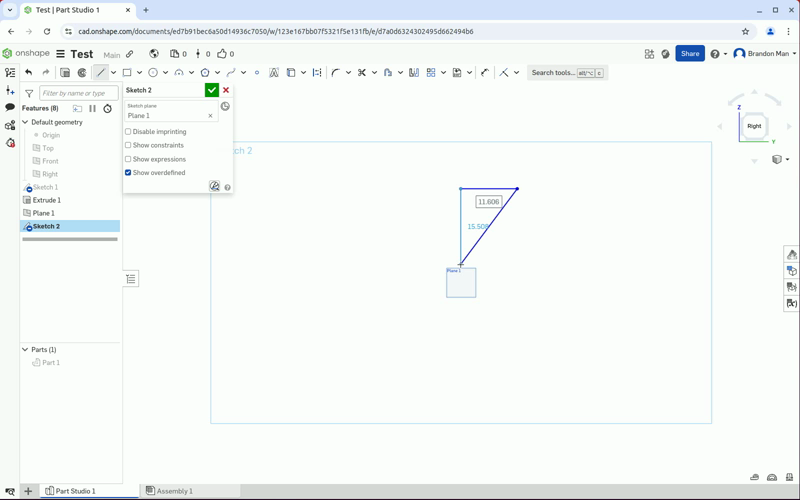
click(460, 264)
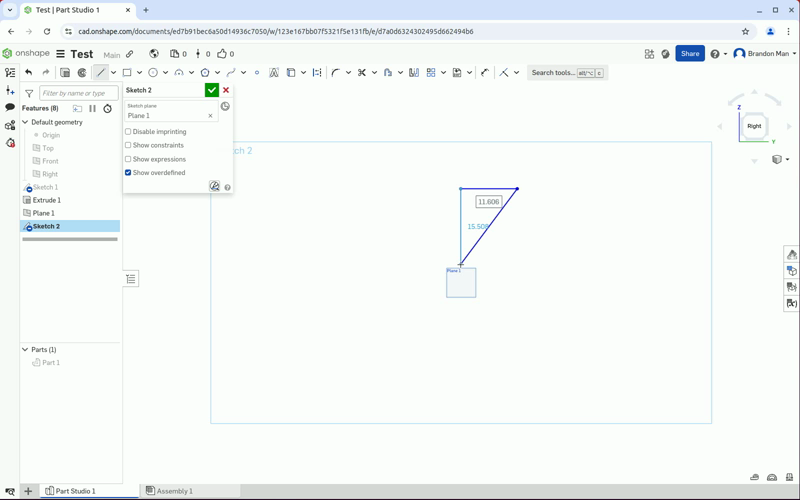
key(esc)
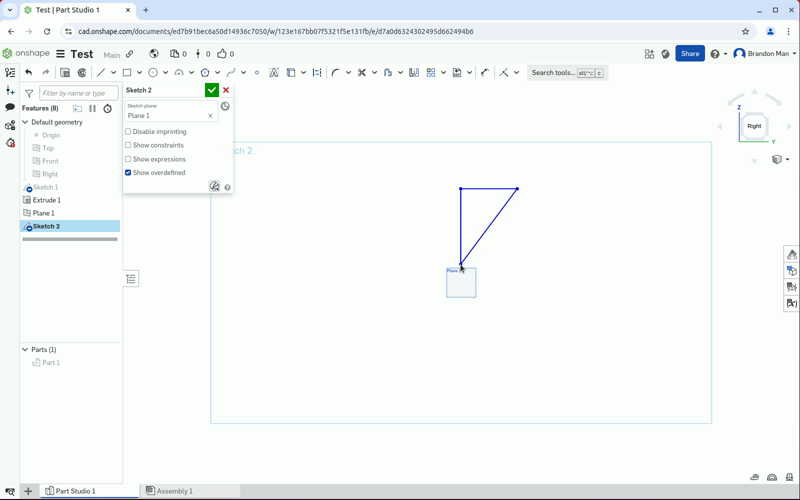
mouse_move(479, 198)
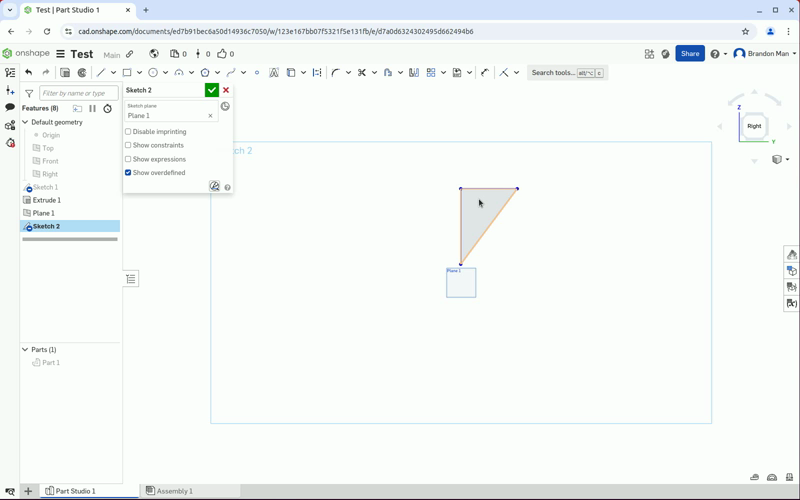
click(479, 198)
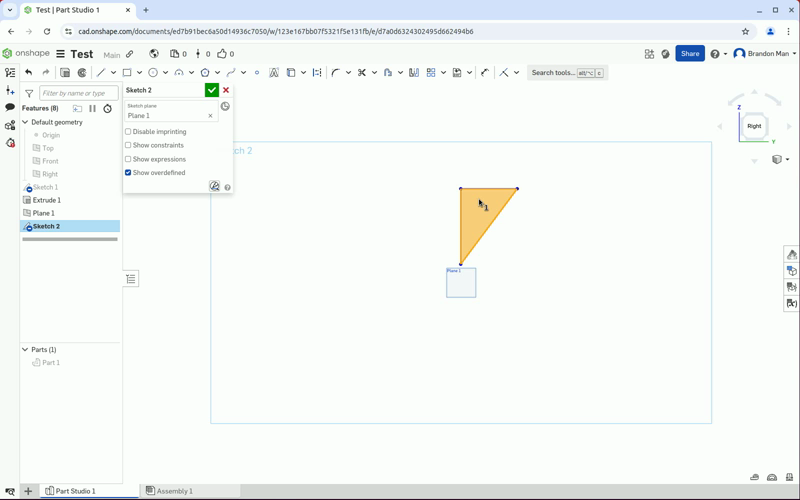
mouse_move(73, 352)
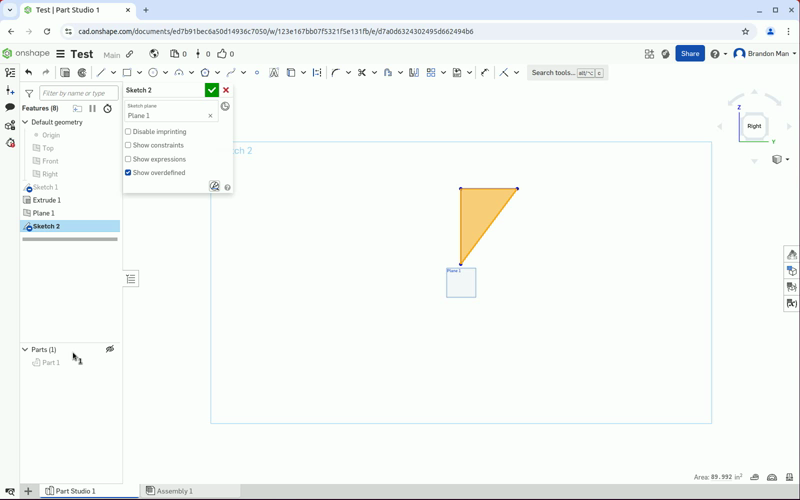
key(shift+y)
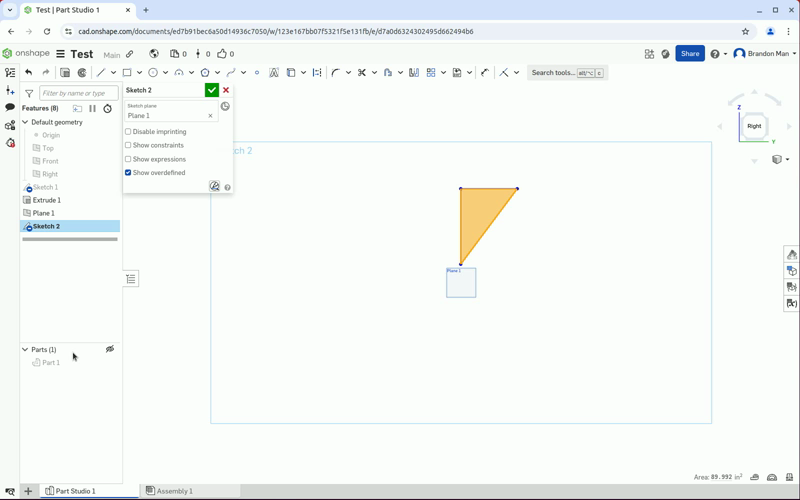
key(shift+e)
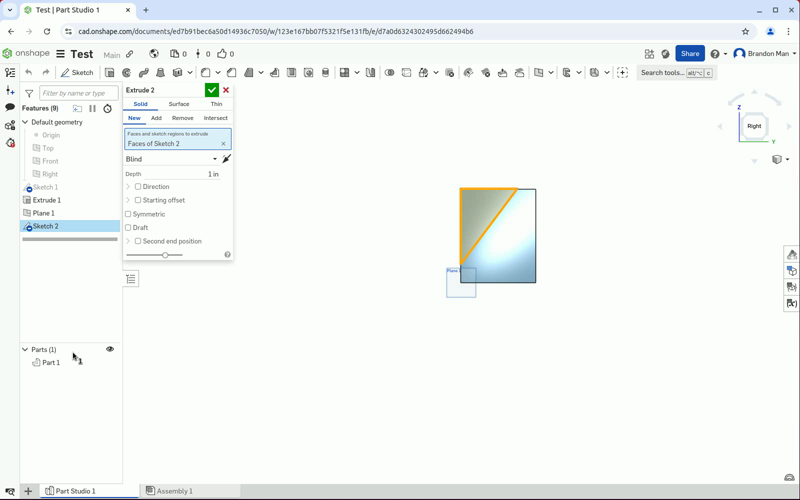
mouse_move(143, 106)
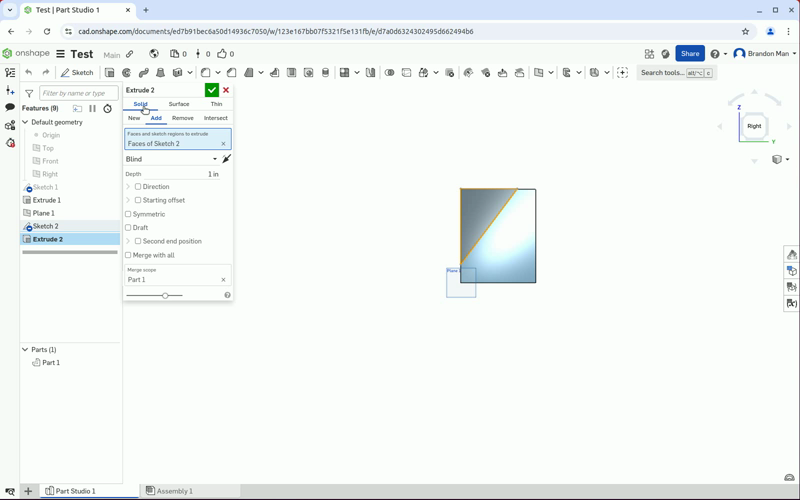
click(143, 106)
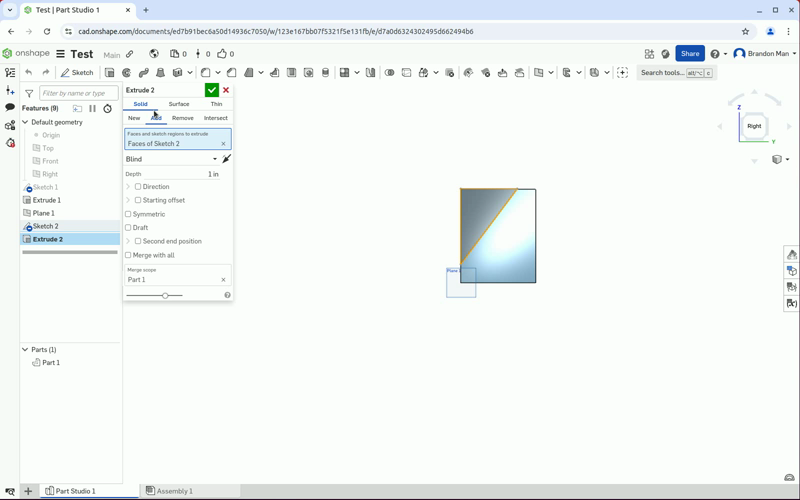
mouse_move(186, 120)
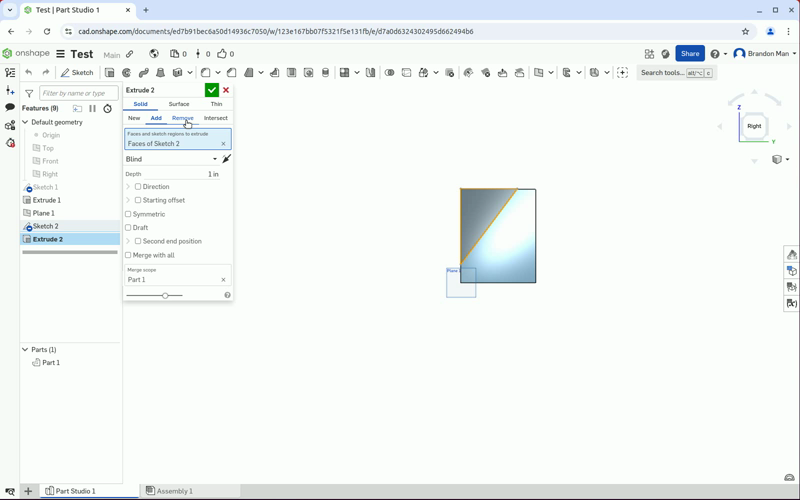
click(186, 120)
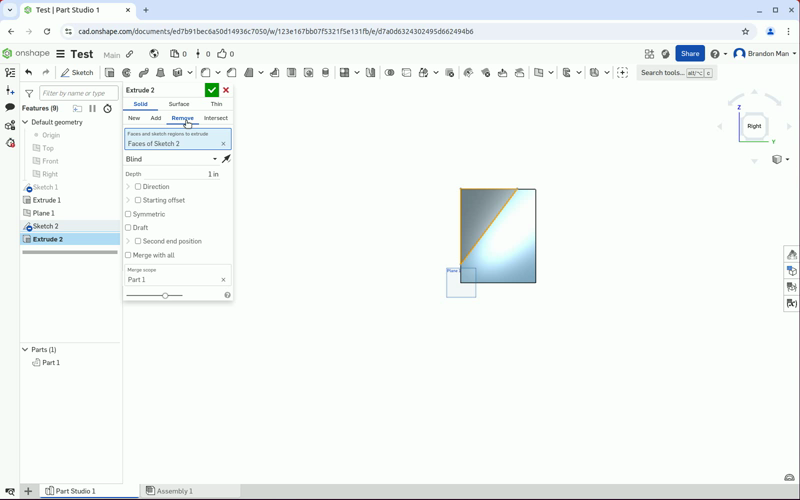
key(tab, 4)
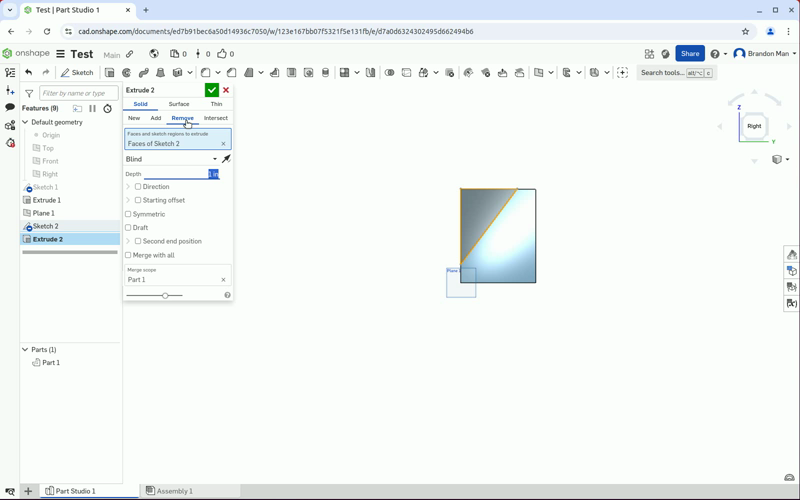
text(15.405)
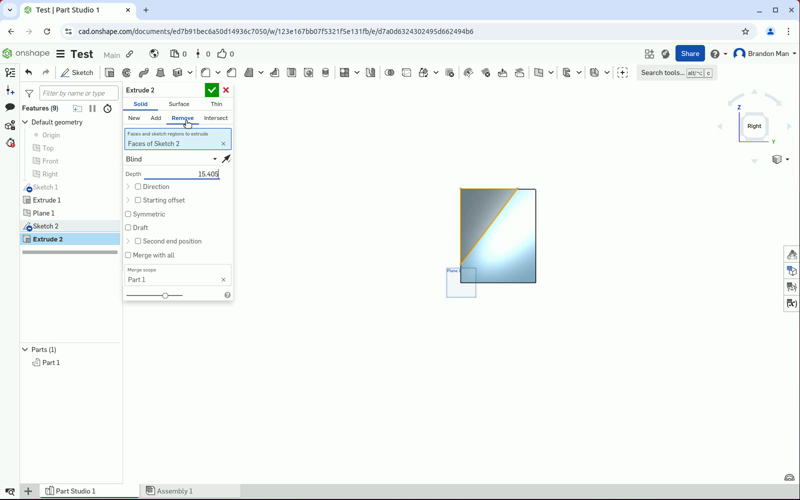
key(tab, 6)
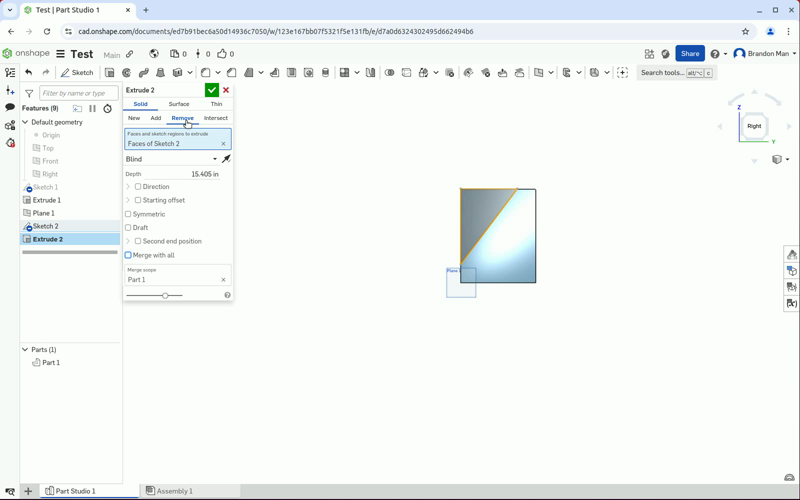
key(space)
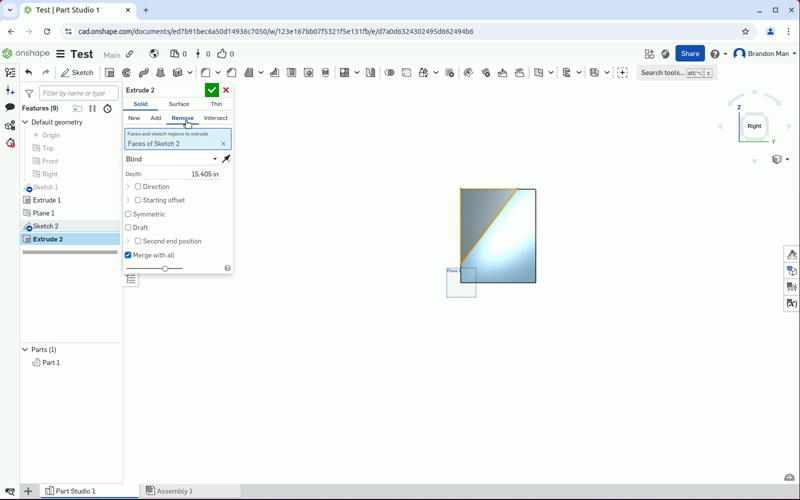
key(enter)
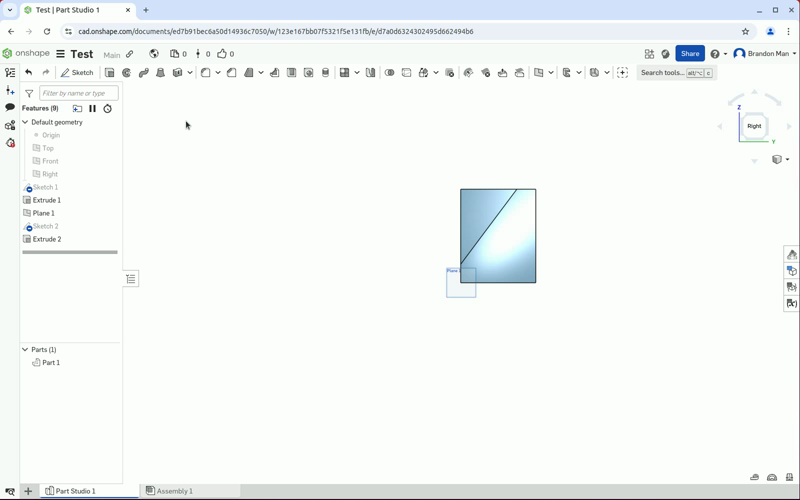
key(shift+h)
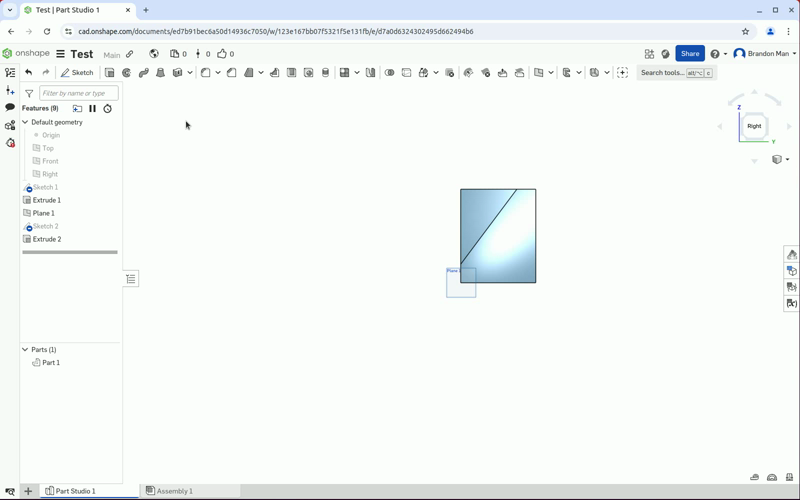
key(shift+h)
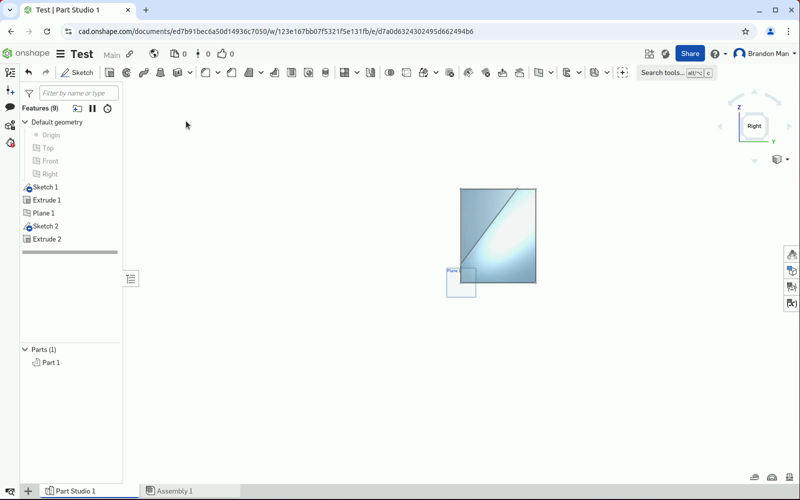
key(shift+7)
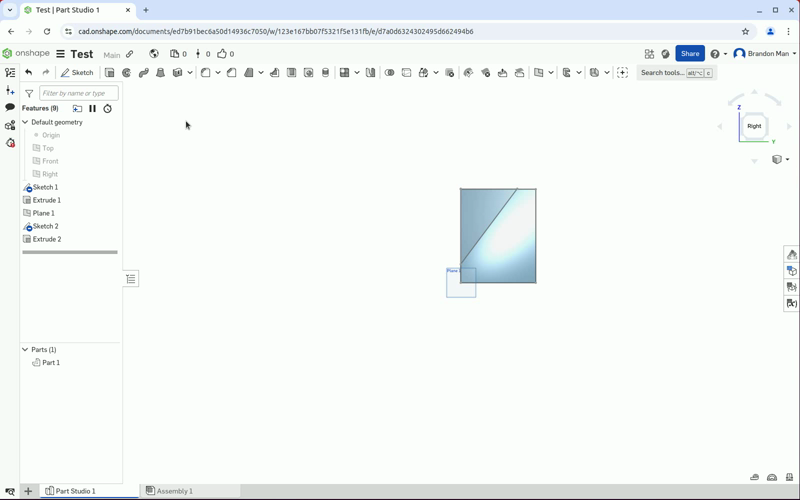
key(right, 2)
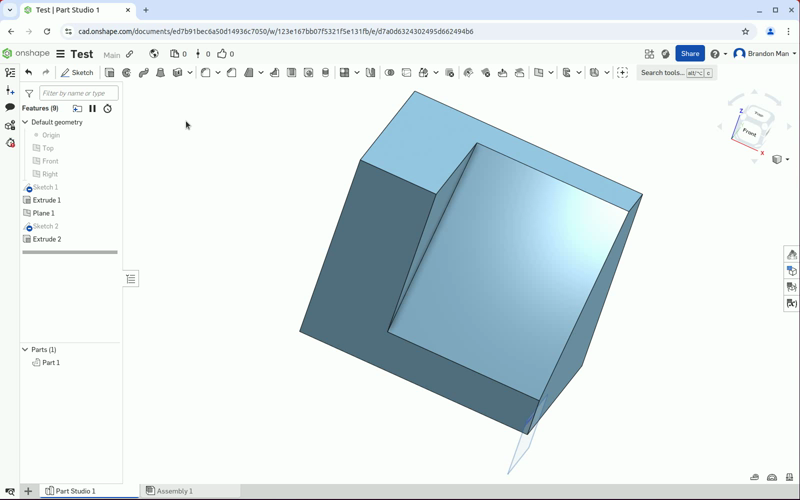
key(down, 2)
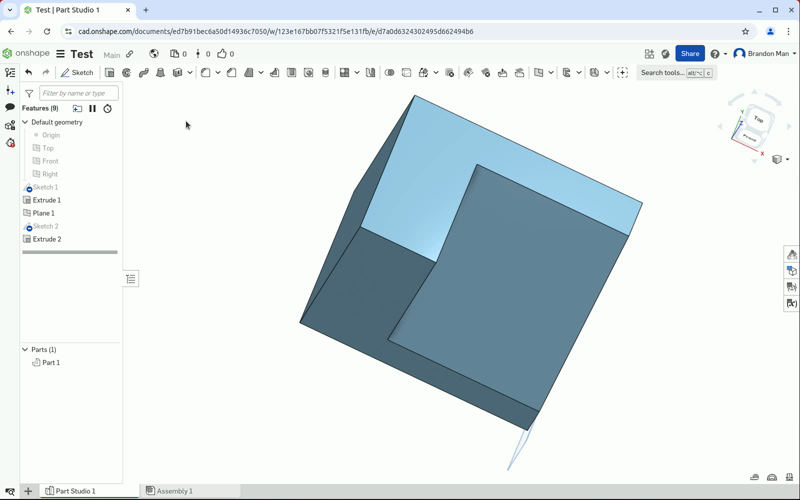
key(up, 2)
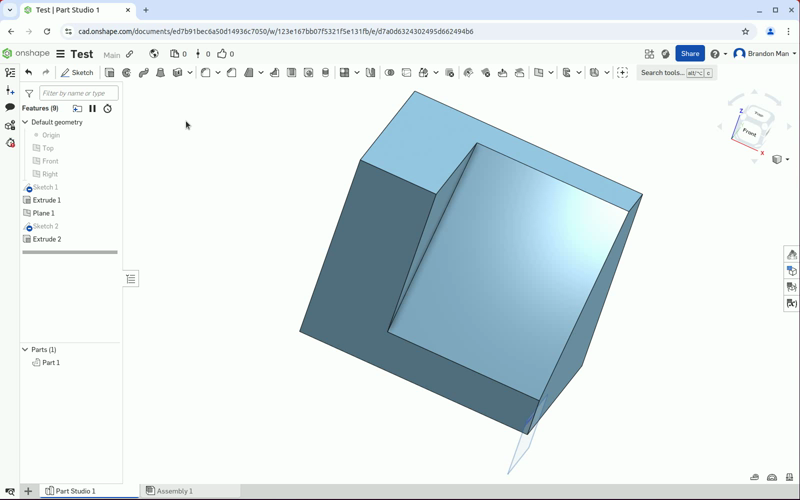
key(left, 2)
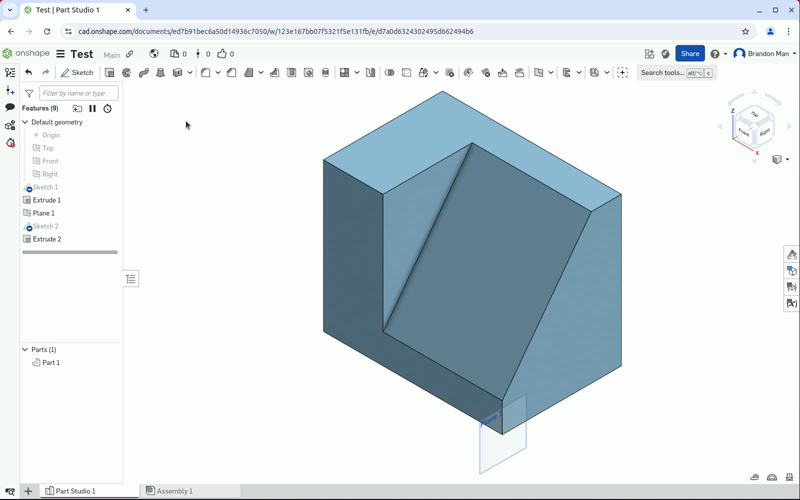
mouse_move(73, 189)
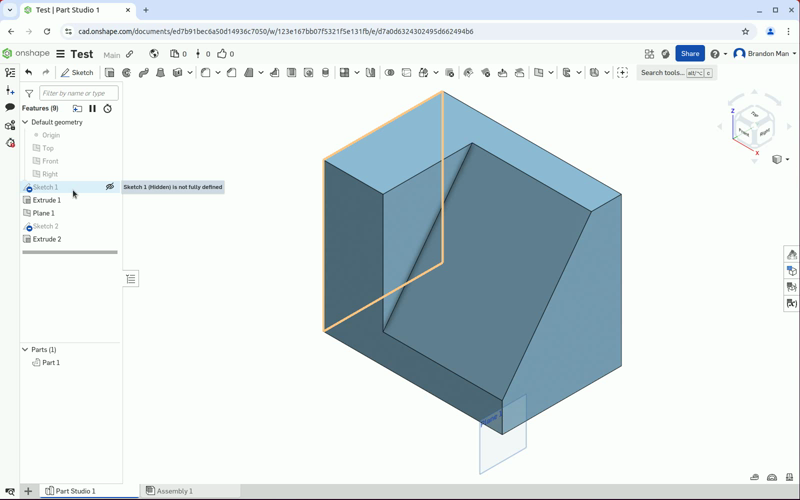
click(73, 189)